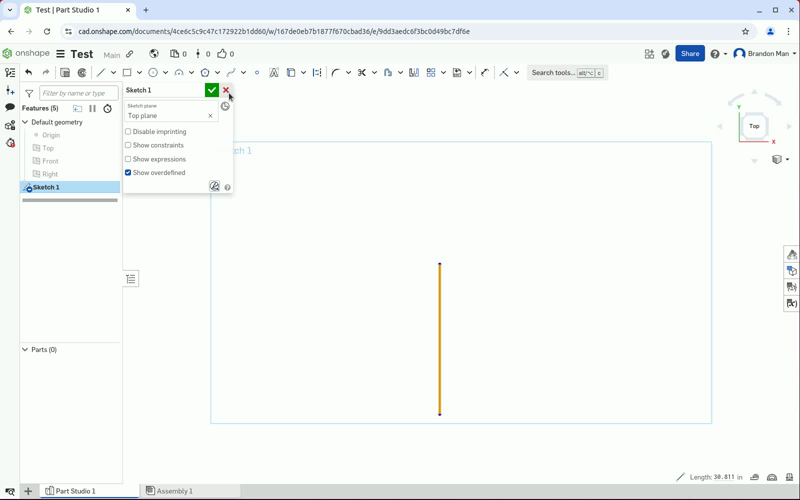
key(shift+h)
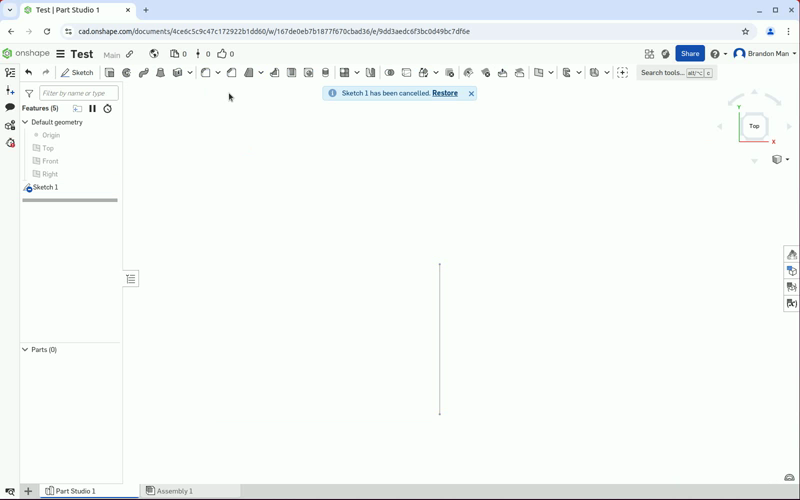
key(shift+s)
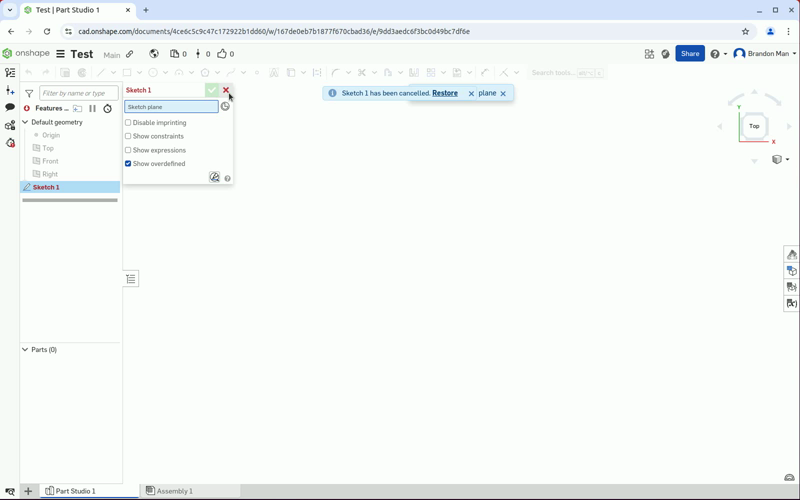
mouse_move(73, 150)
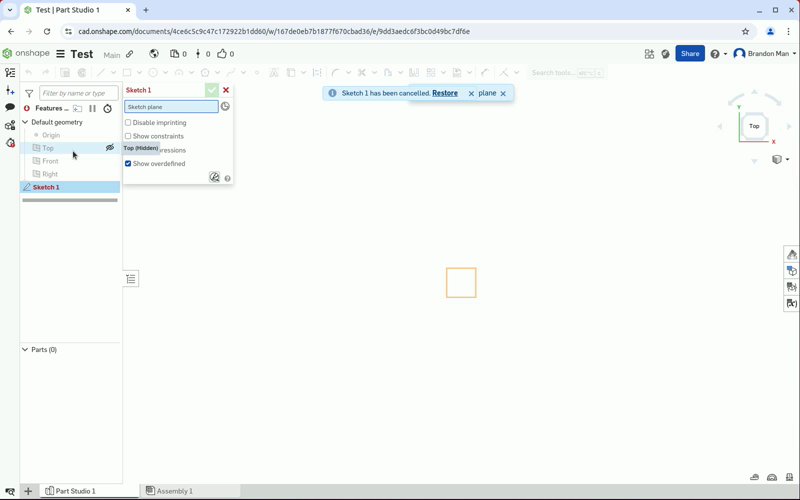
click(73, 150)
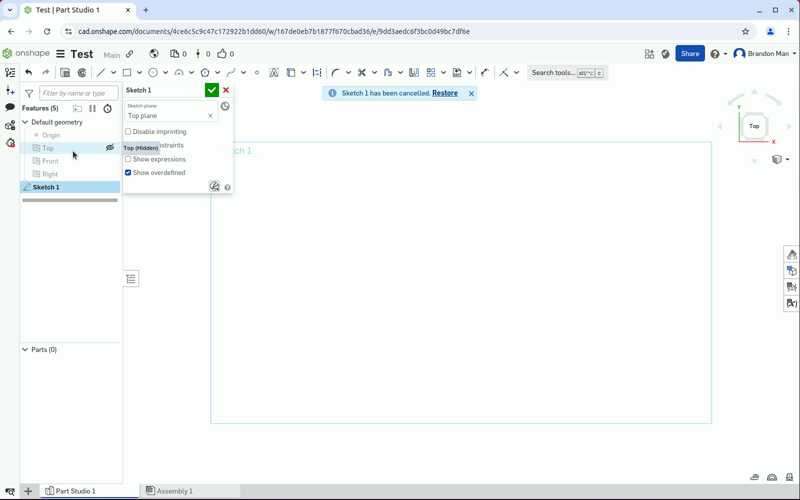
mouse_move(73, 352)
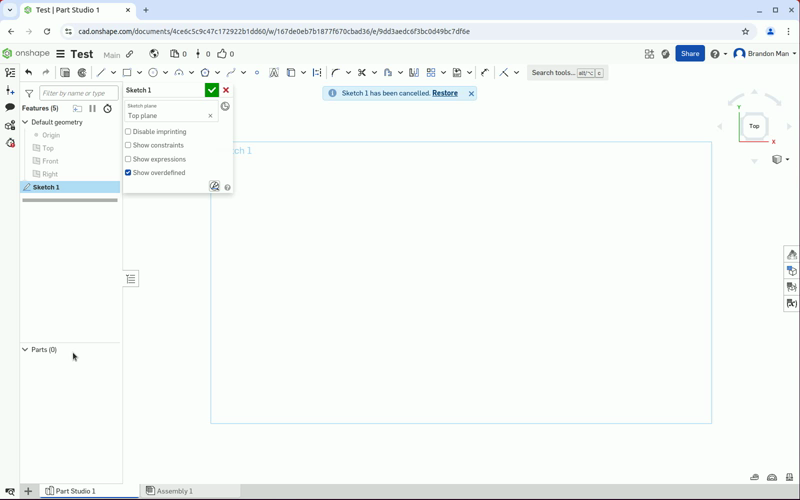
key(y)
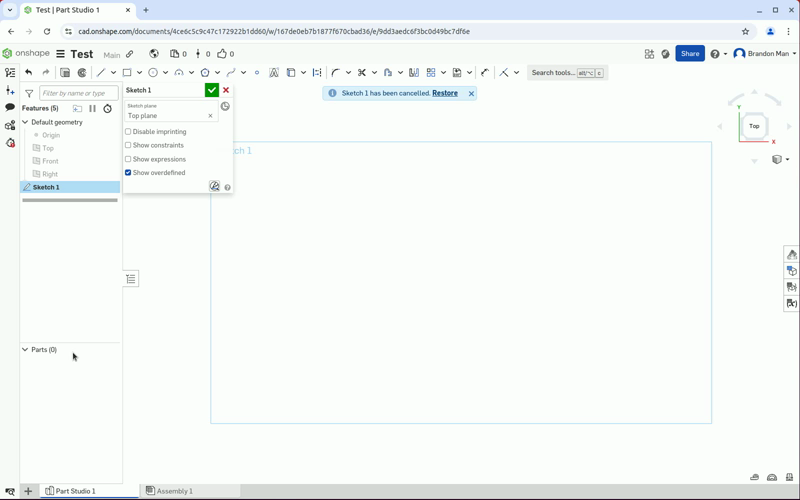
key(l)
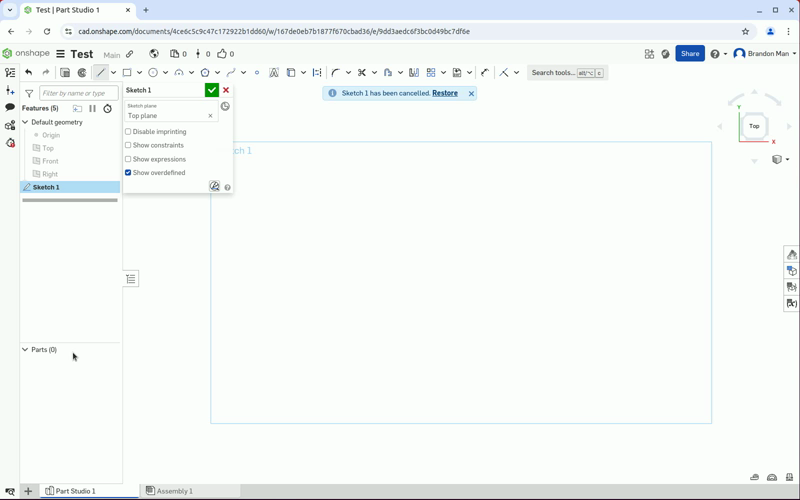
key_down(shift)
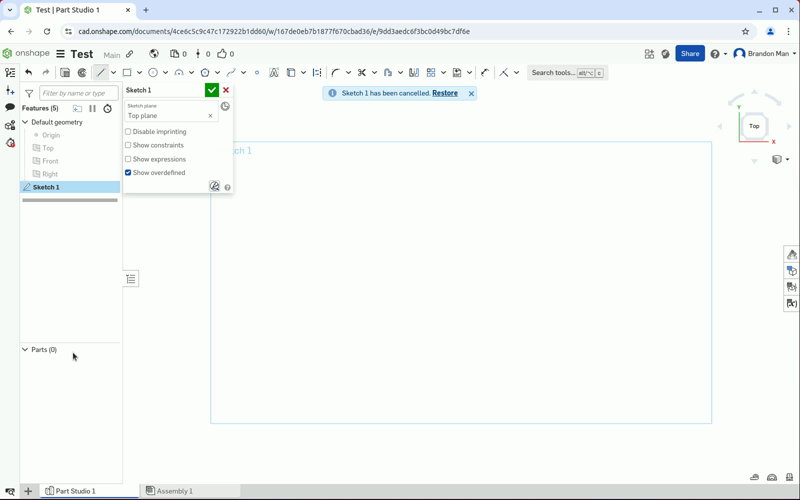
mouse_move(409, 297)
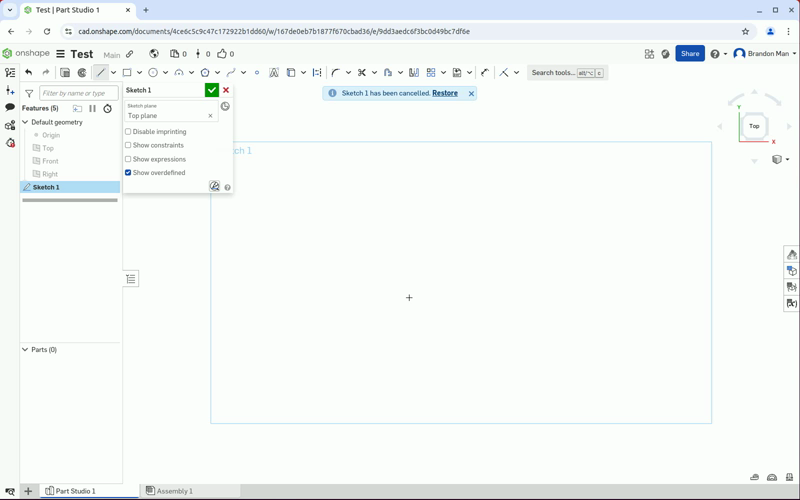
click(409, 297)
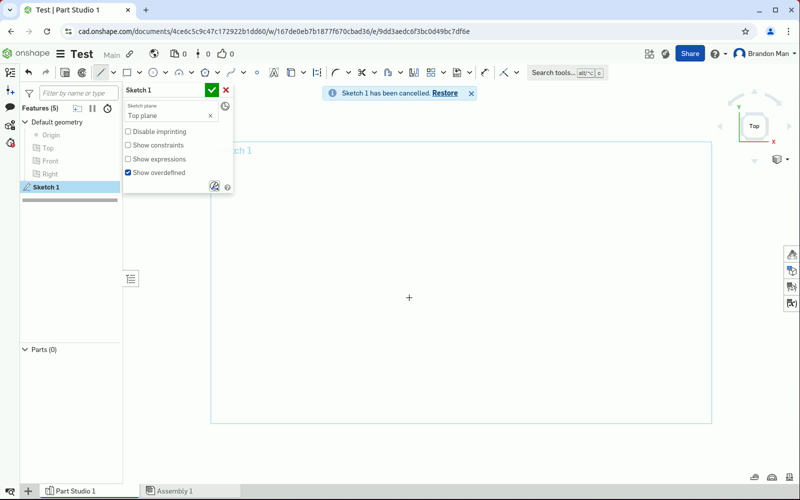
key_up(shift)
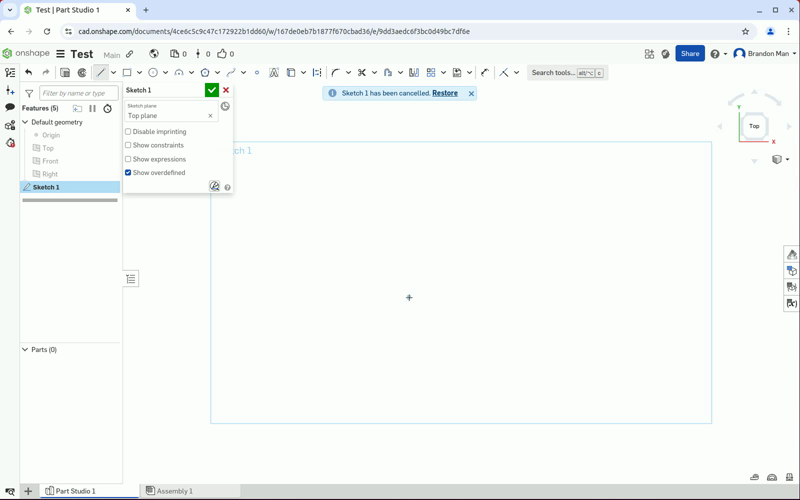
key_down(shift)
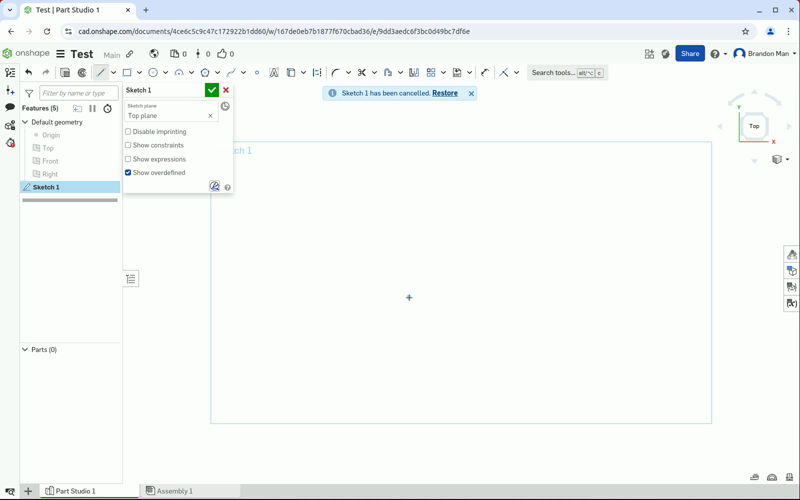
mouse_move(439, 297)
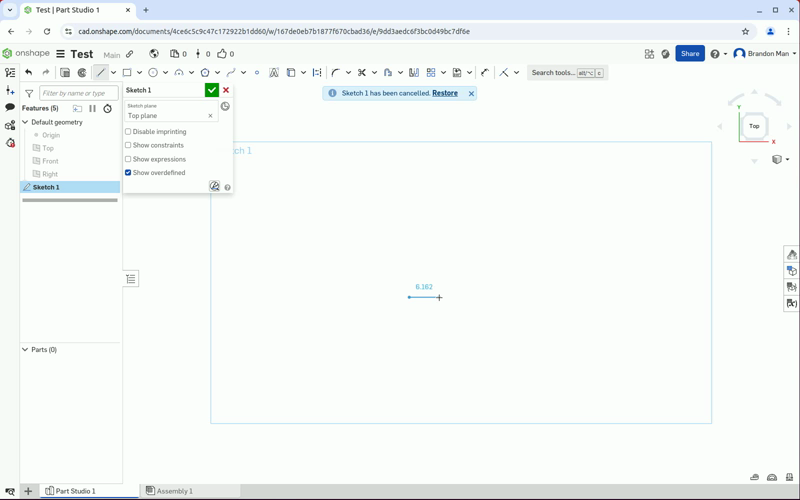
mouse_move(436, 297)
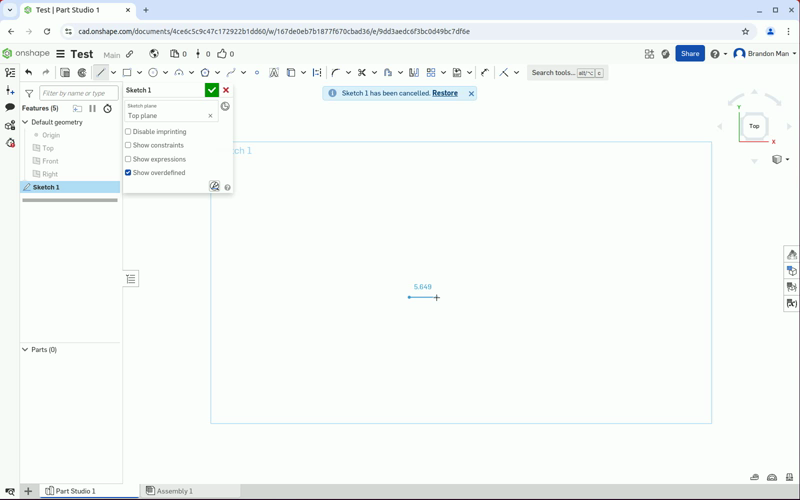
click(436, 297)
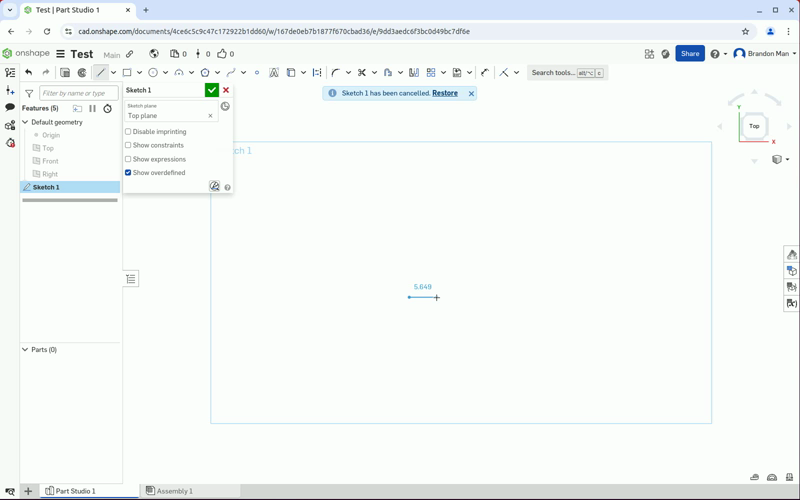
key_up(shift)
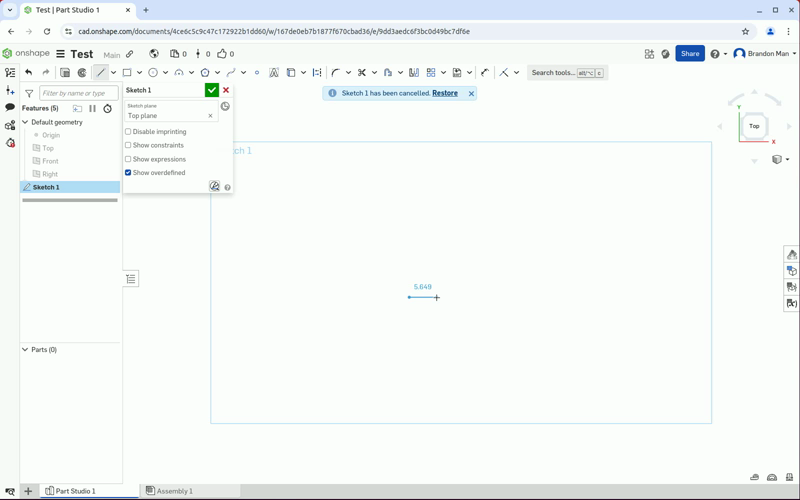
key_down(shift)
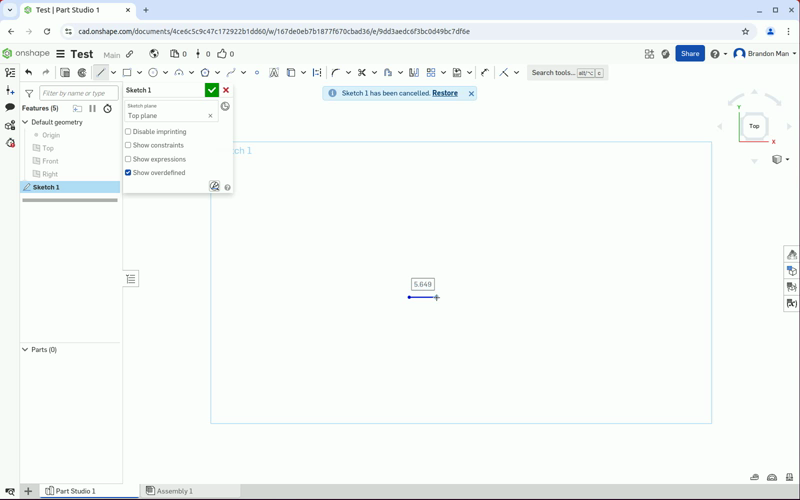
mouse_move(466, 297)
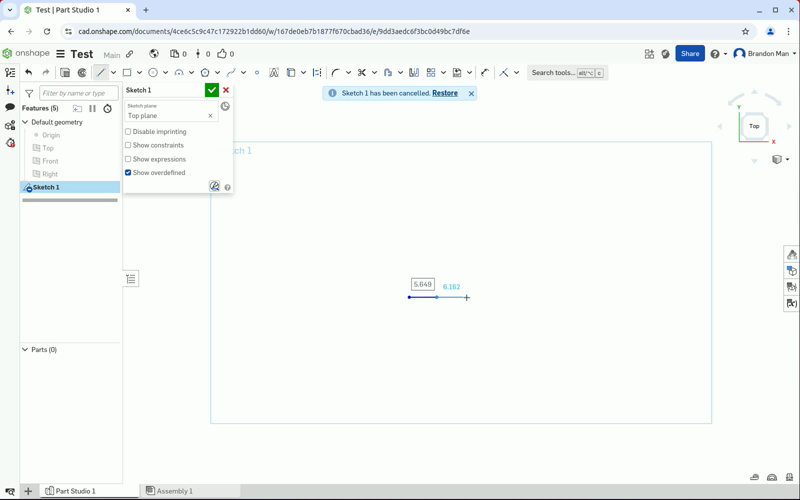
mouse_move(436, 242)
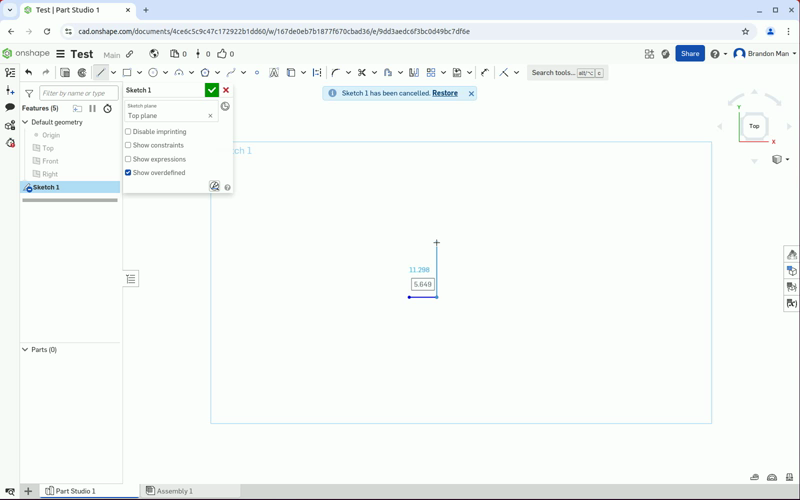
click(436, 242)
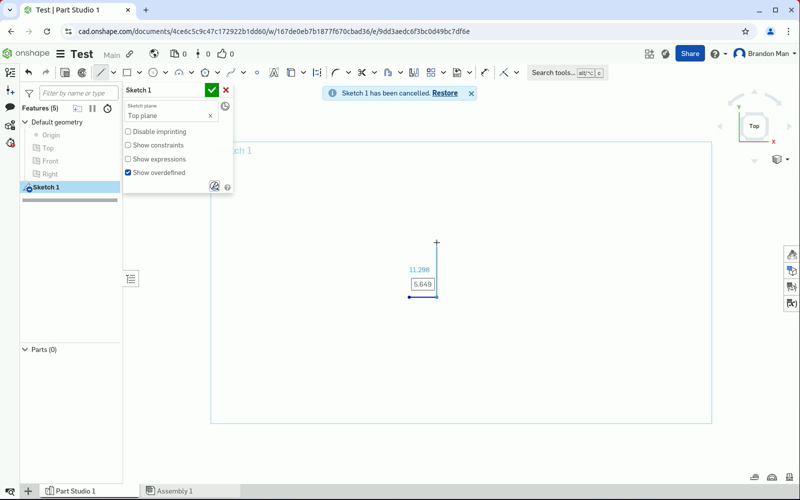
key_up(shift)
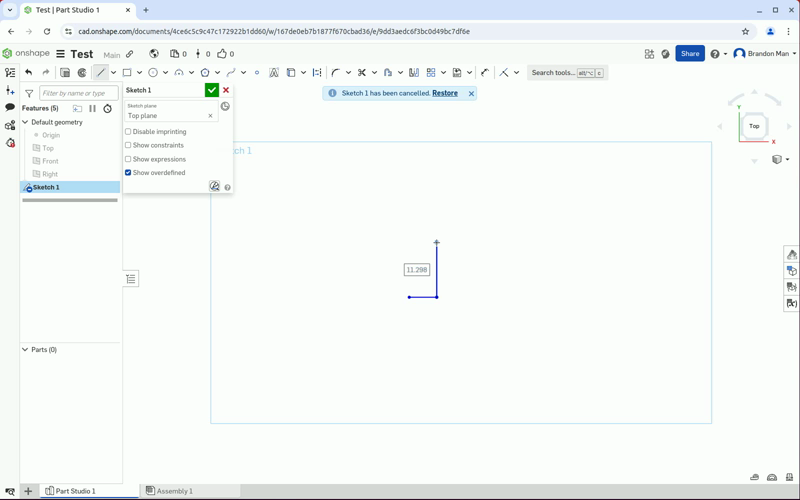
key_down(shift)
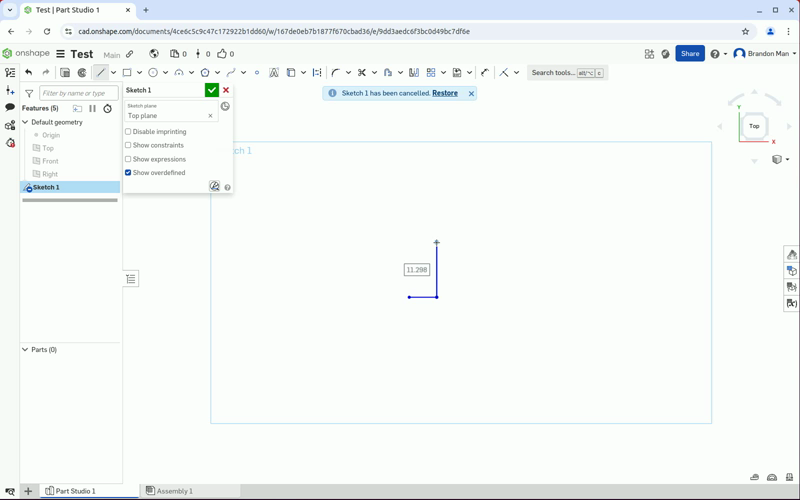
mouse_move(466, 242)
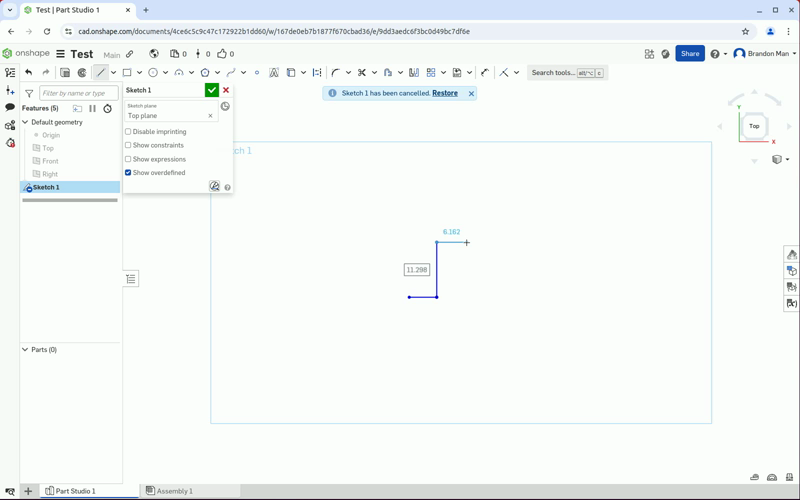
mouse_move(436, 214)
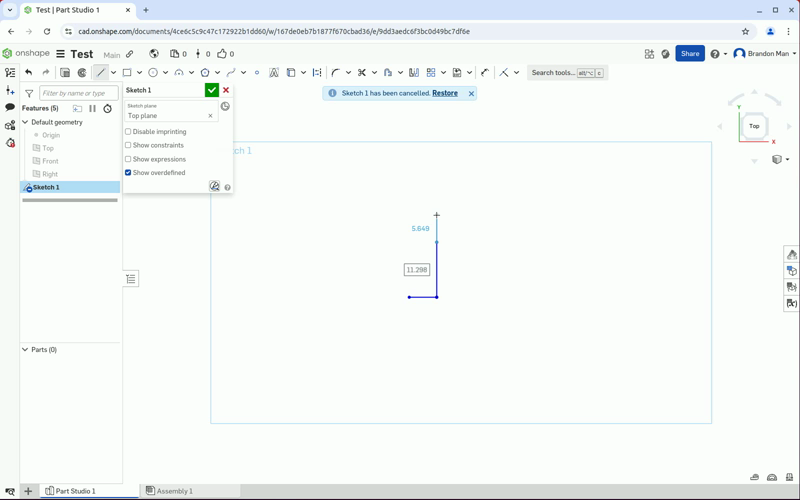
click(436, 214)
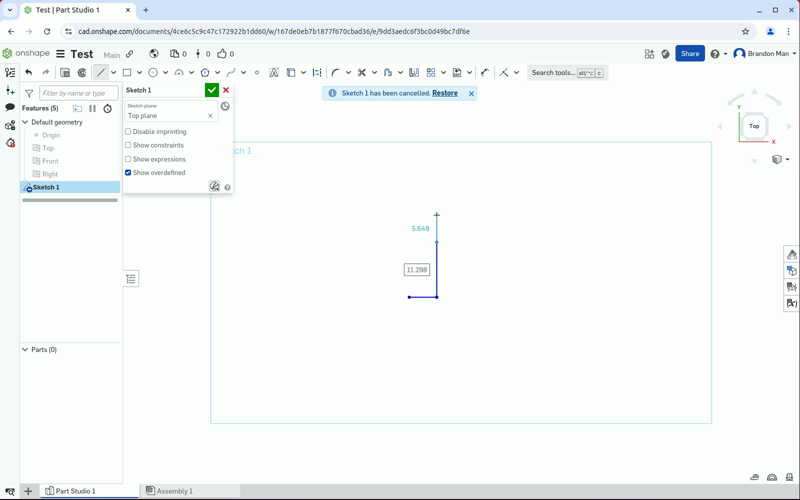
key_up(shift)
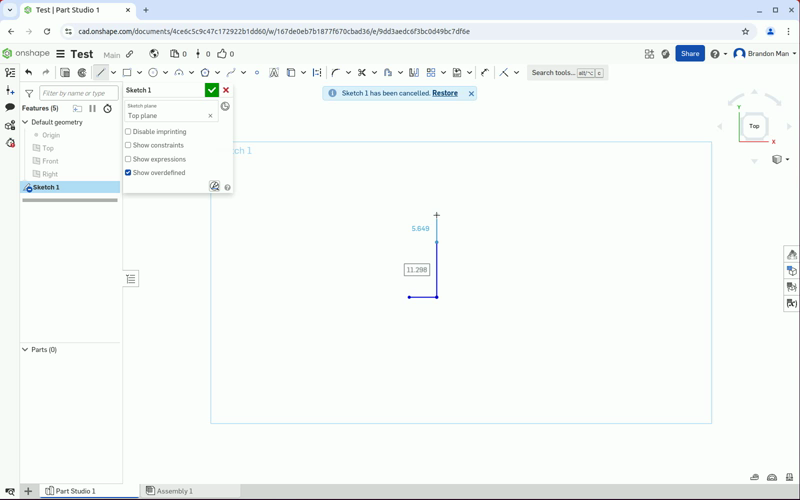
key_down(shift)
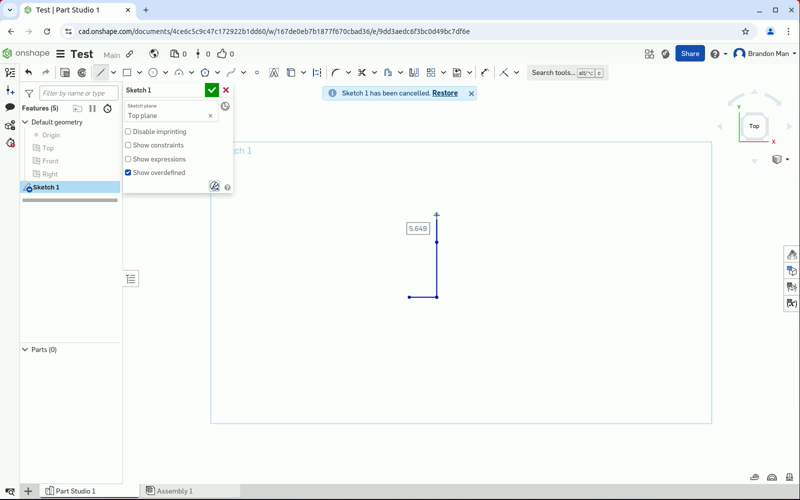
mouse_move(466, 214)
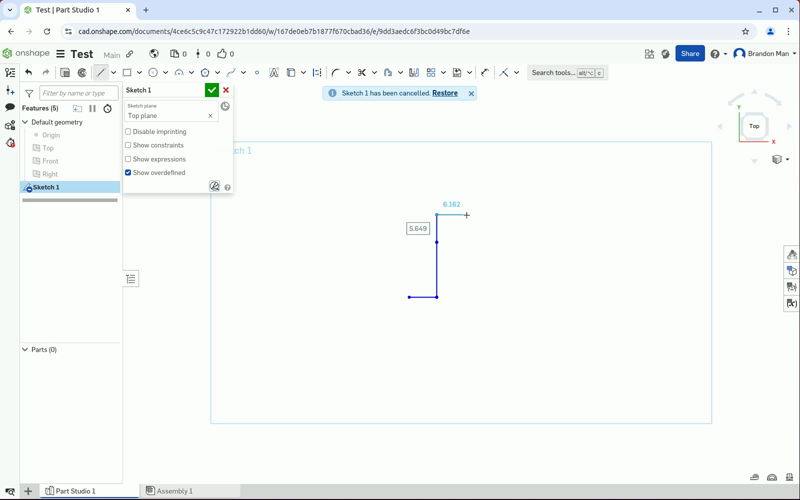
mouse_move(409, 214)
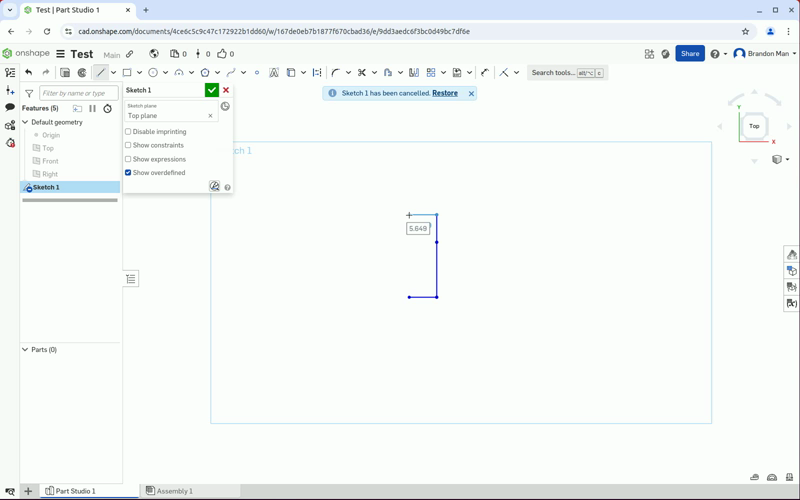
click(409, 214)
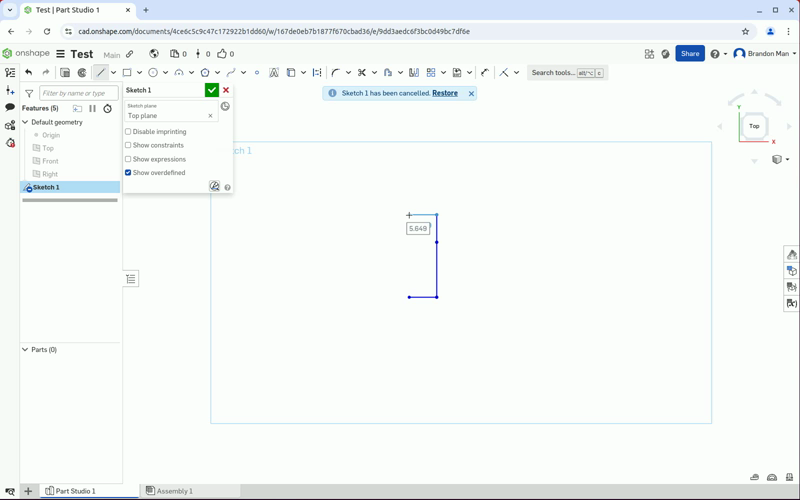
key_up(shift)
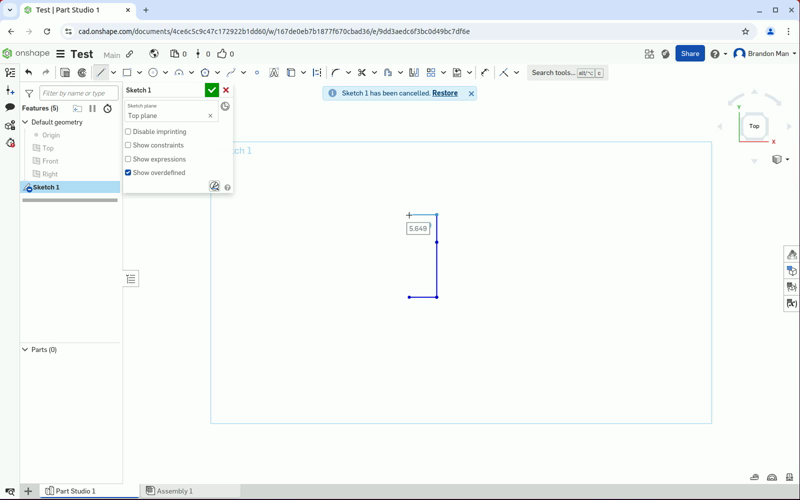
key_down(shift)
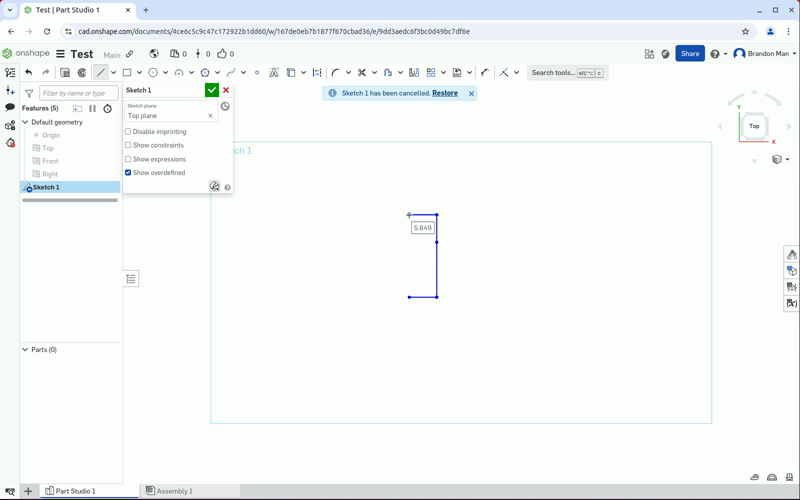
mouse_move(409, 297)
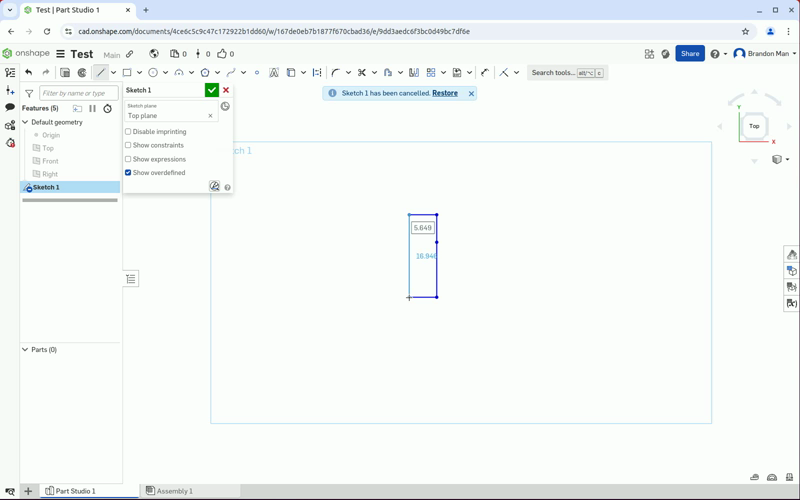
key_up(shift)
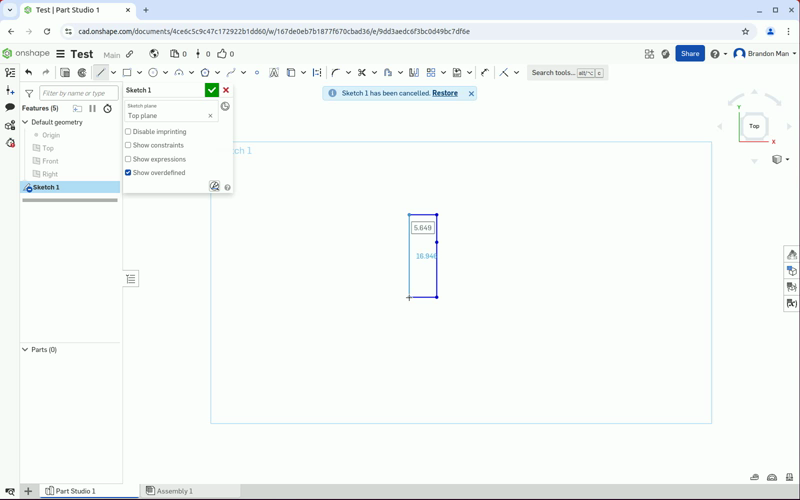
click(409, 297)
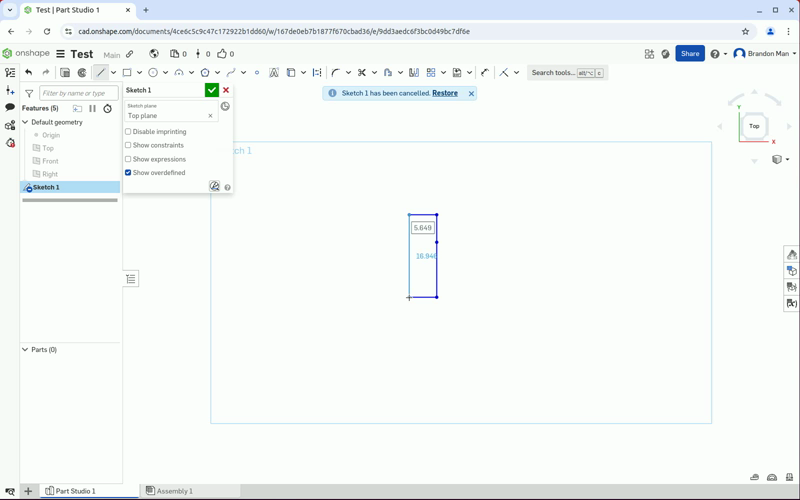
key(esc)
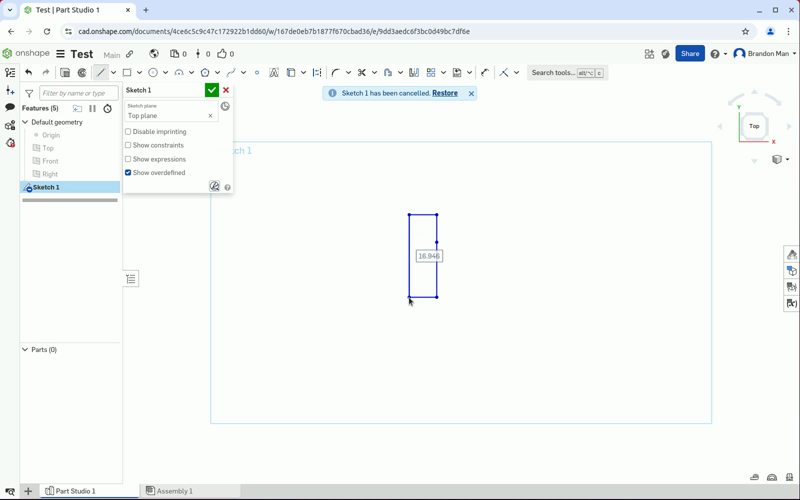
mouse_move(418, 246)
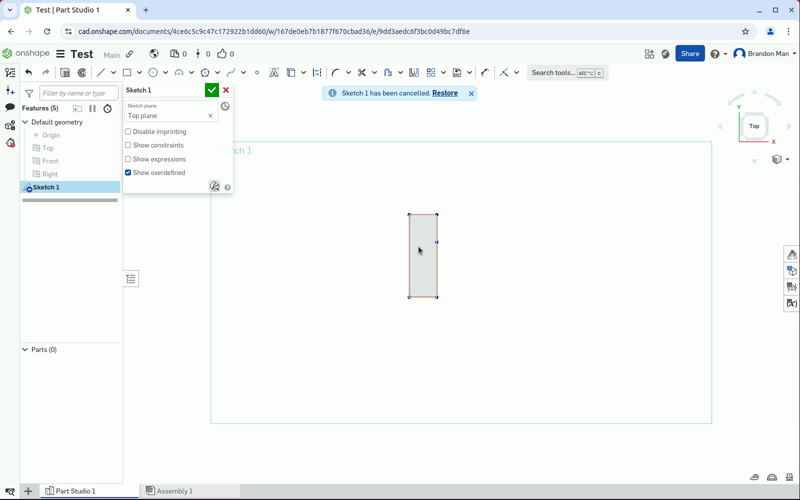
click(418, 246)
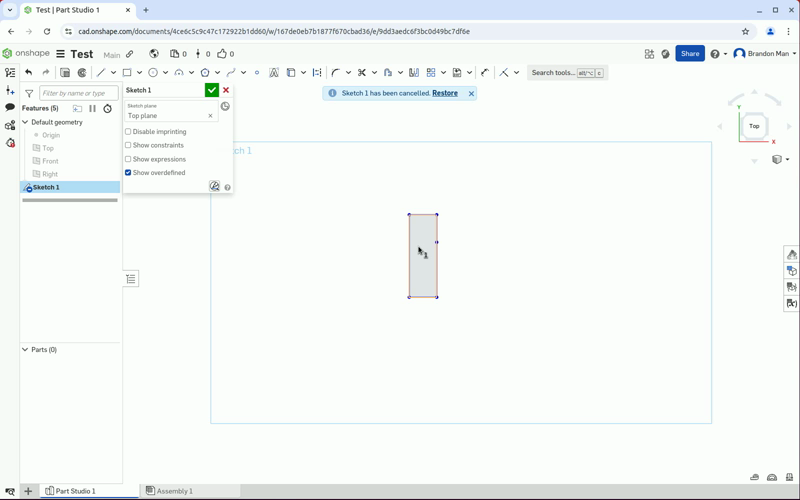
mouse_move(73, 352)
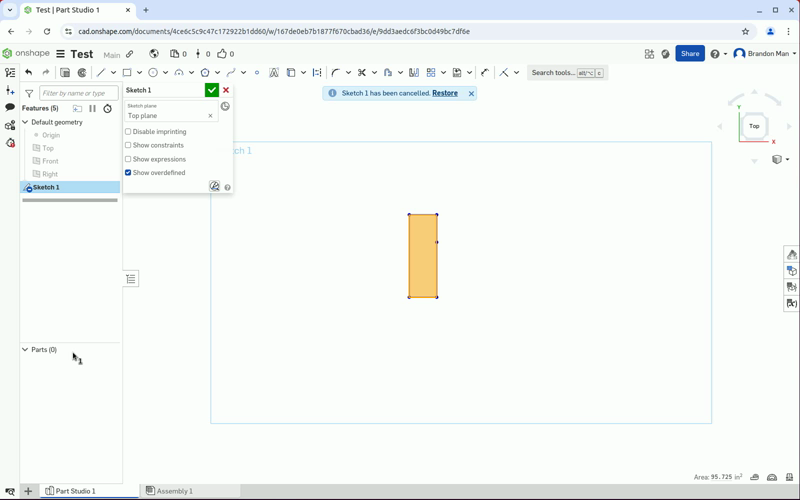
key(shift+y)
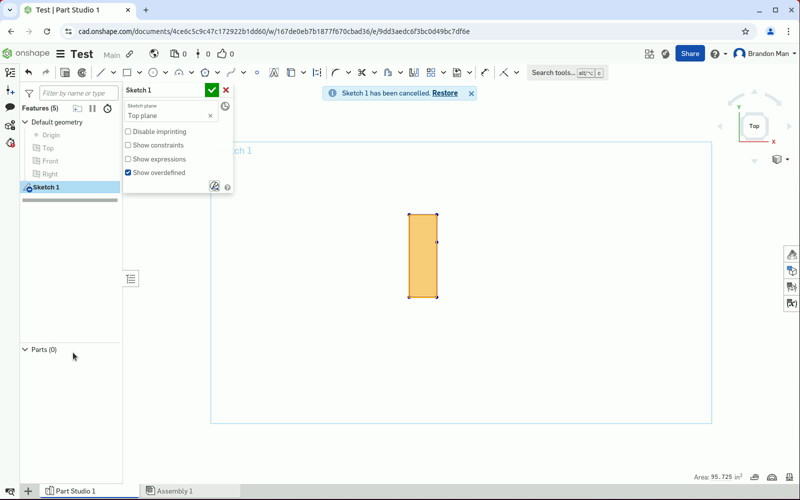
key(shift+e)
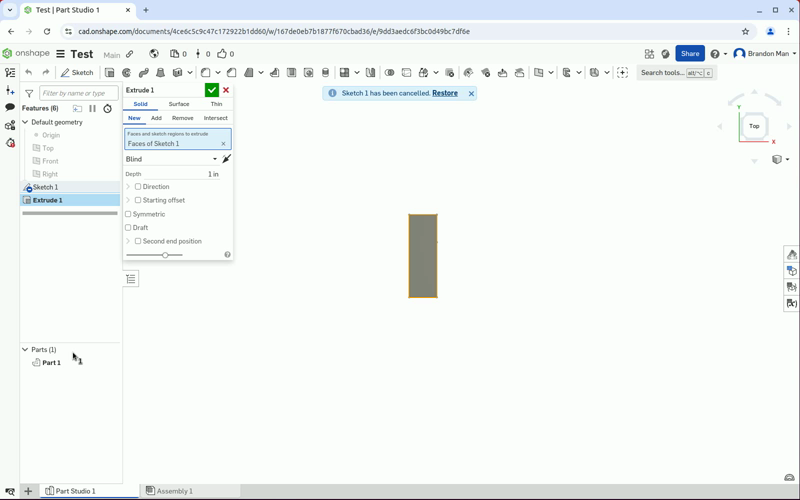
mouse_move(143, 106)
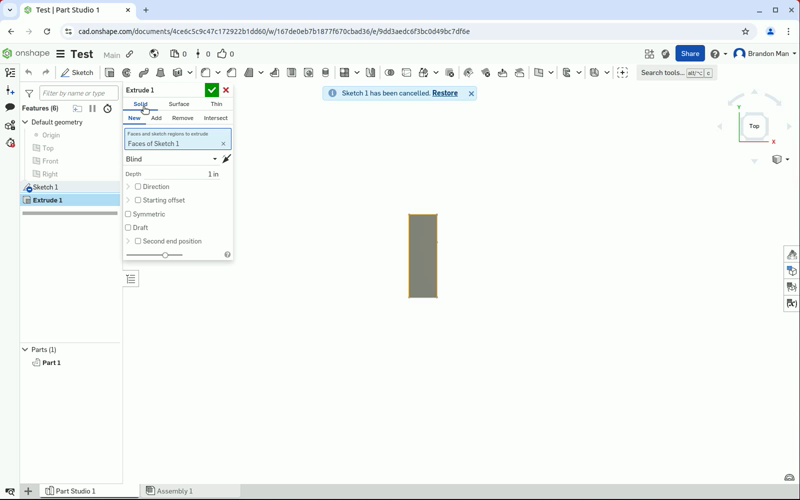
click(143, 106)
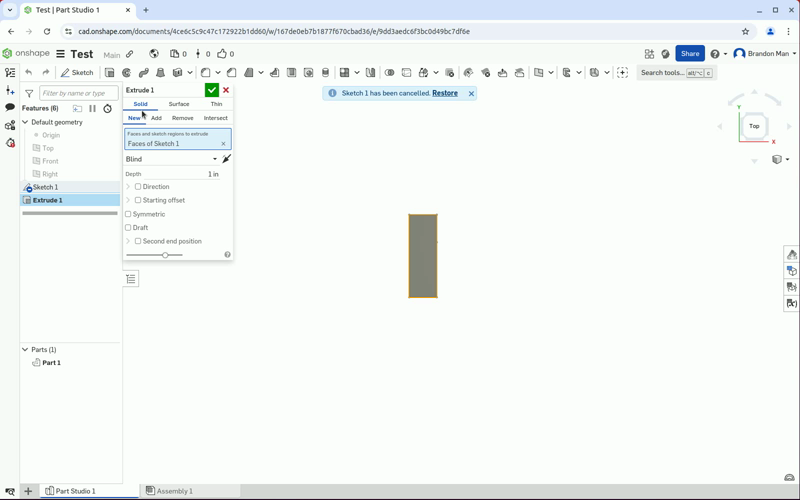
mouse_move(137, 120)
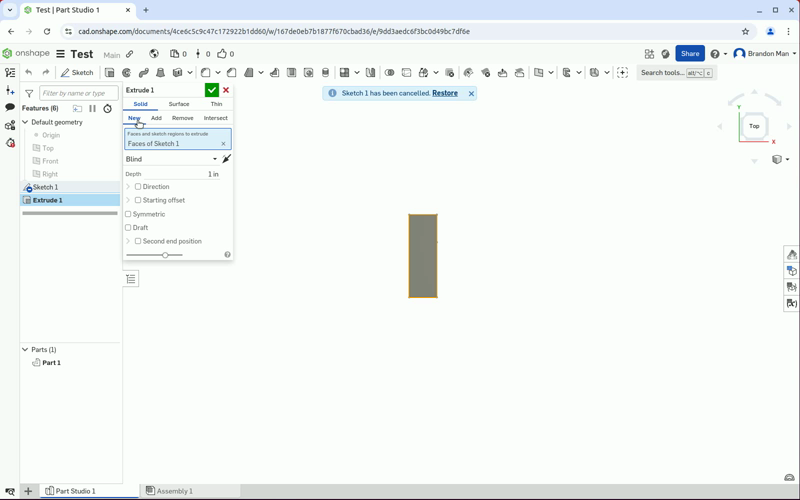
click(137, 120)
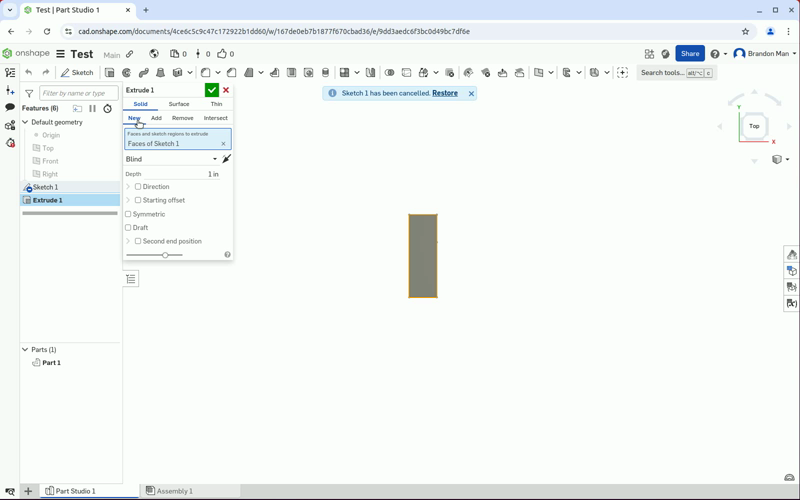
key(tab, 4)
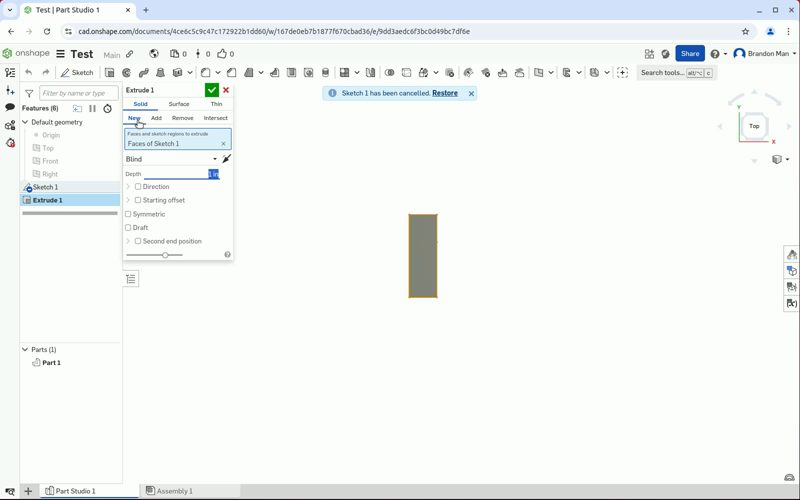
text(11.313)
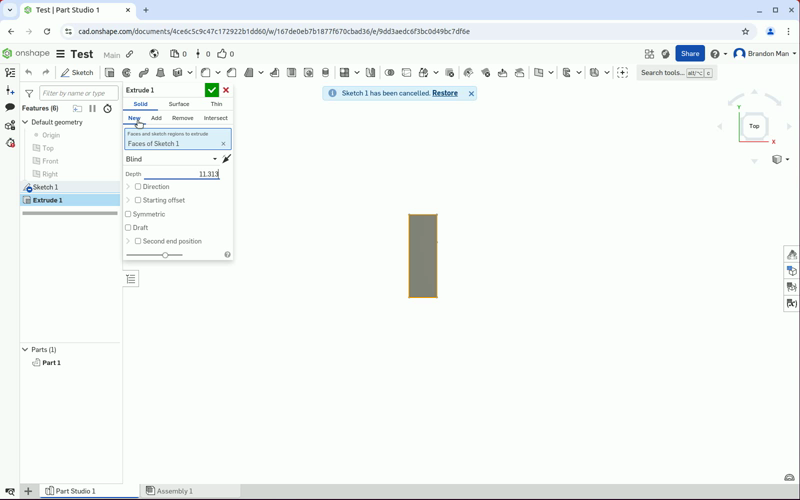
key(enter)
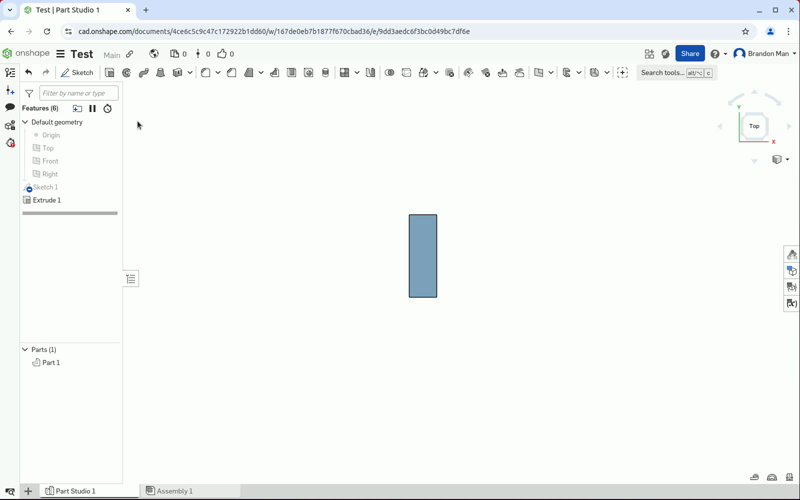
key(shift+h)
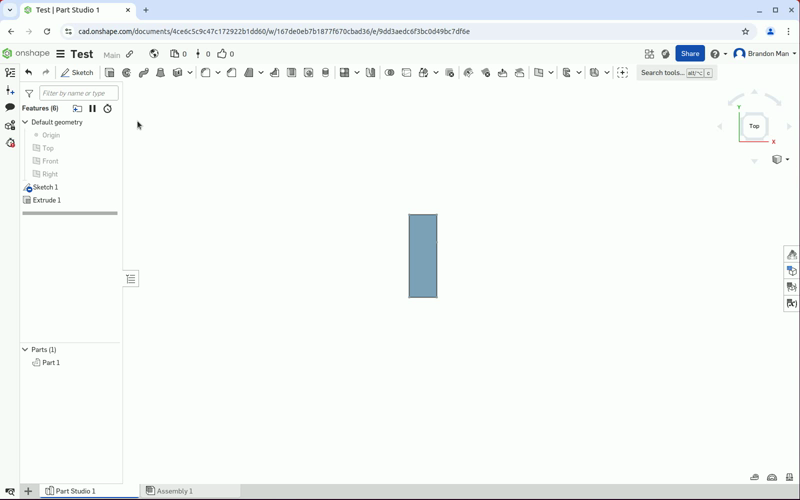
key(shift+h)
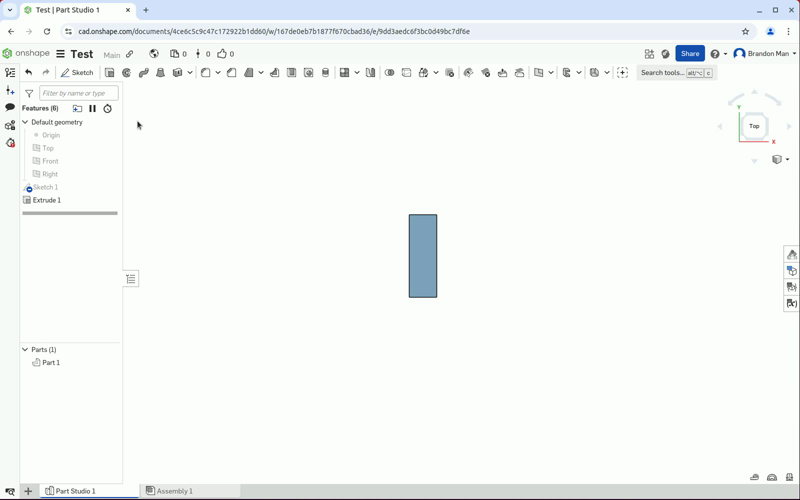
mouse_move(73, 189)
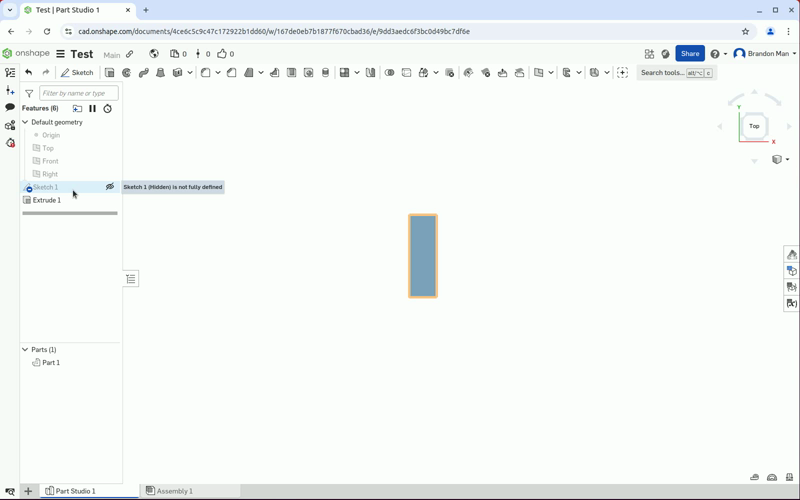
click(73, 189)
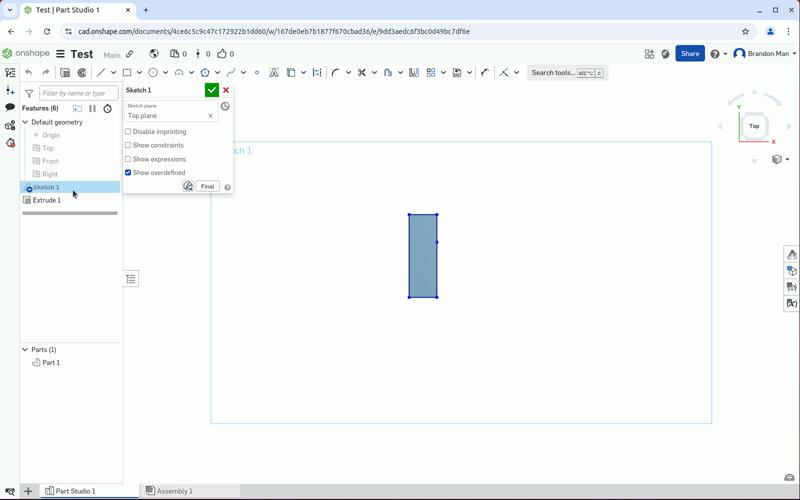
mouse_move(229, 92)
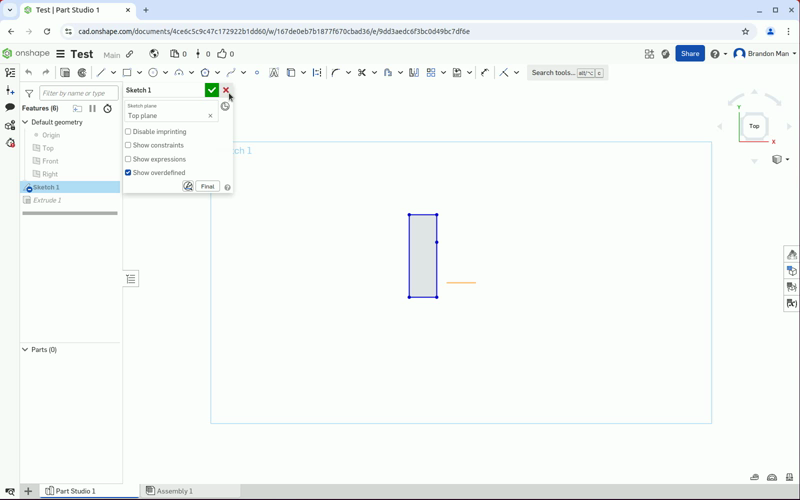
click(229, 92)
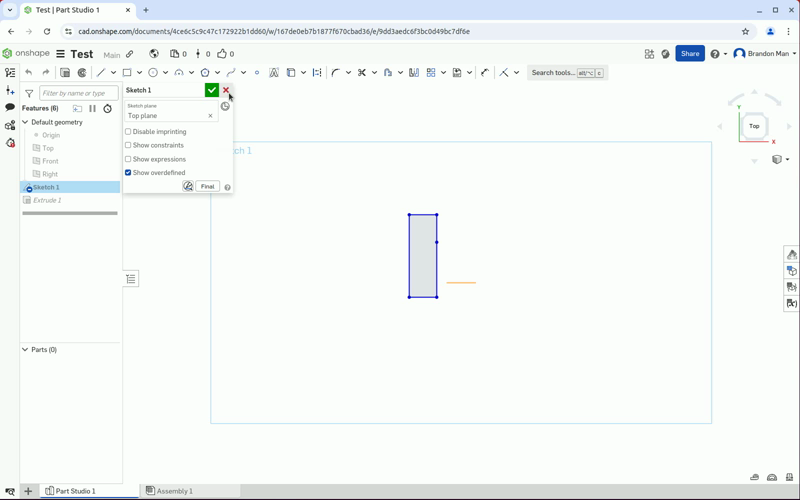
key(shift+s)
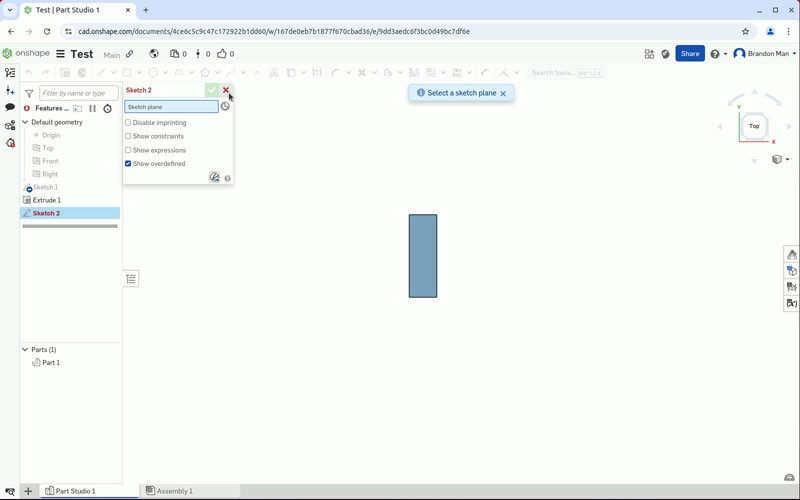
mouse_move(73, 150)
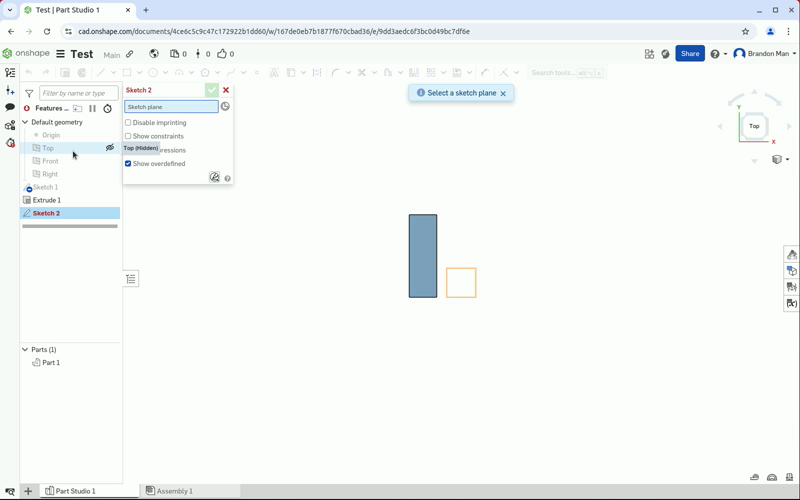
click(73, 150)
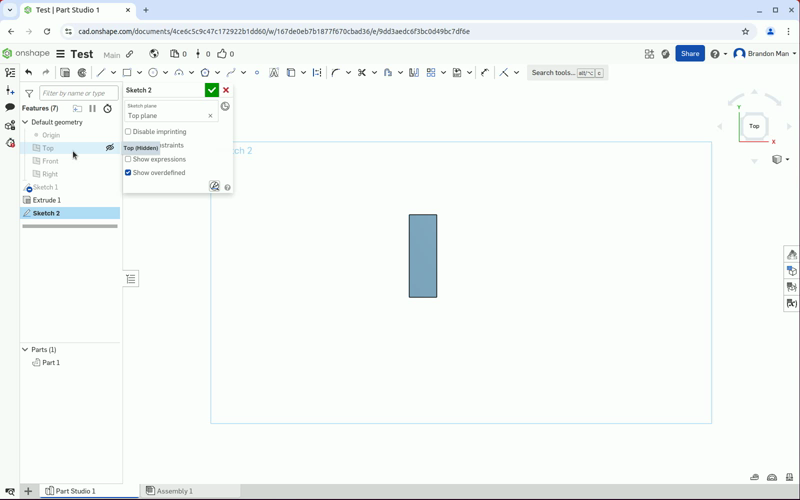
mouse_move(73, 352)
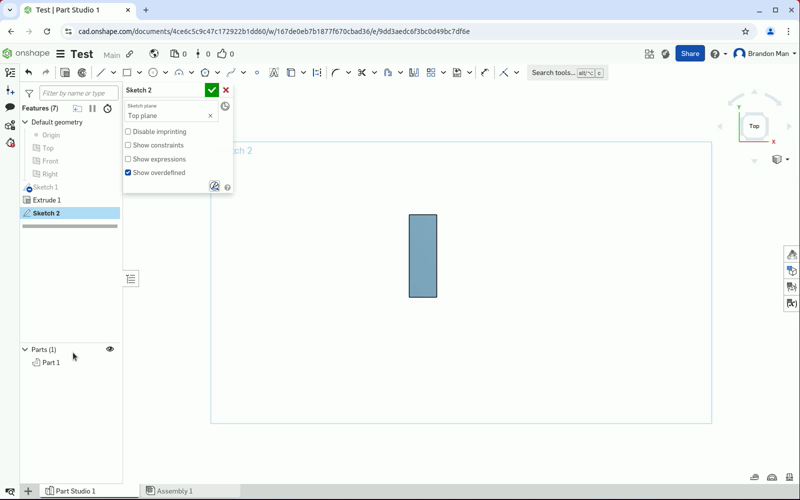
key(y)
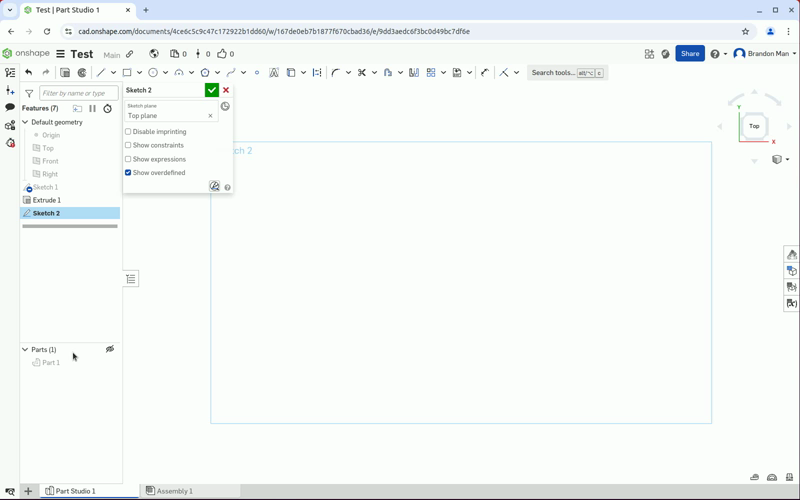
key(l)
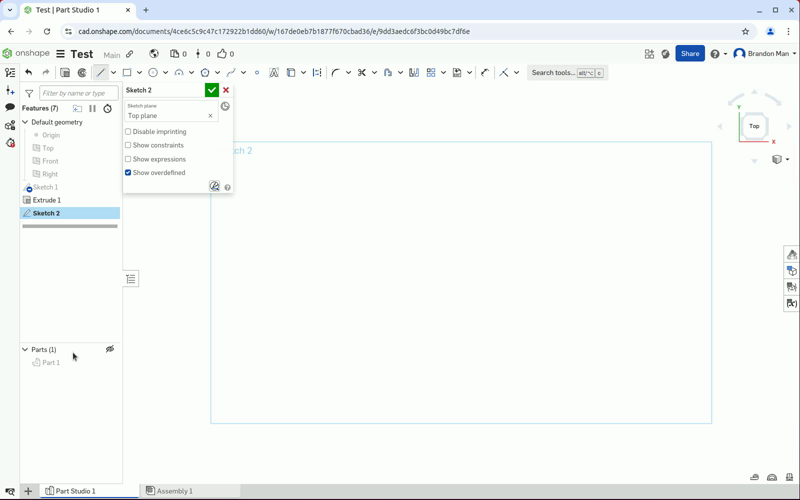
key_down(shift)
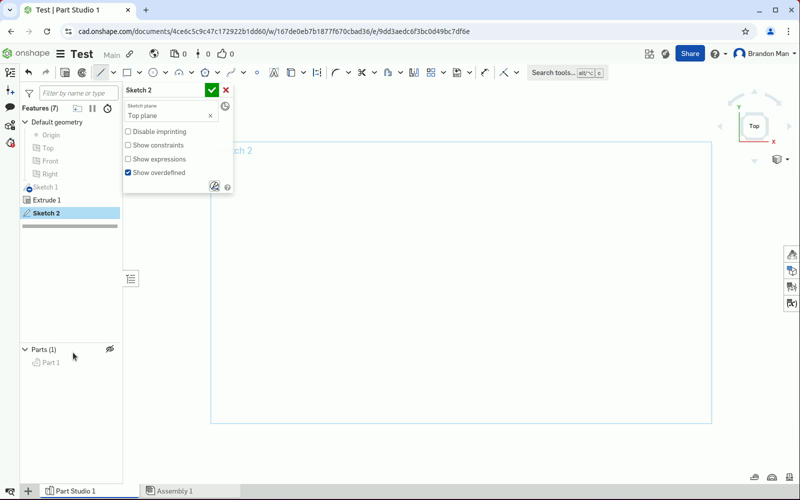
mouse_move(436, 243)
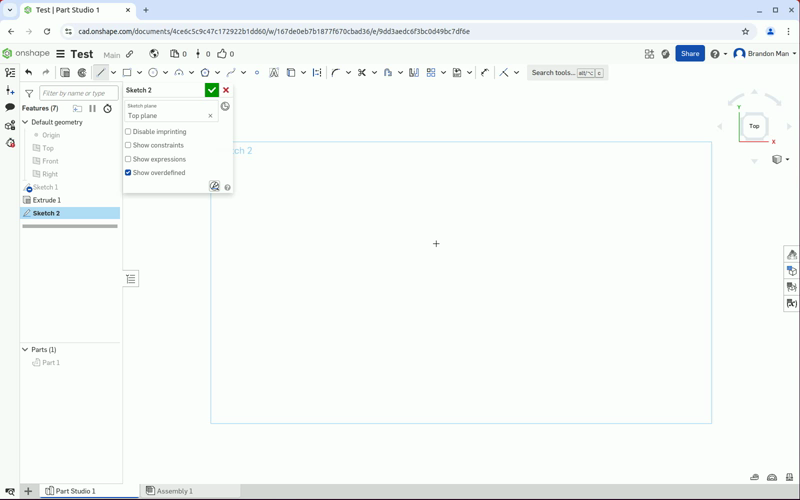
click(436, 243)
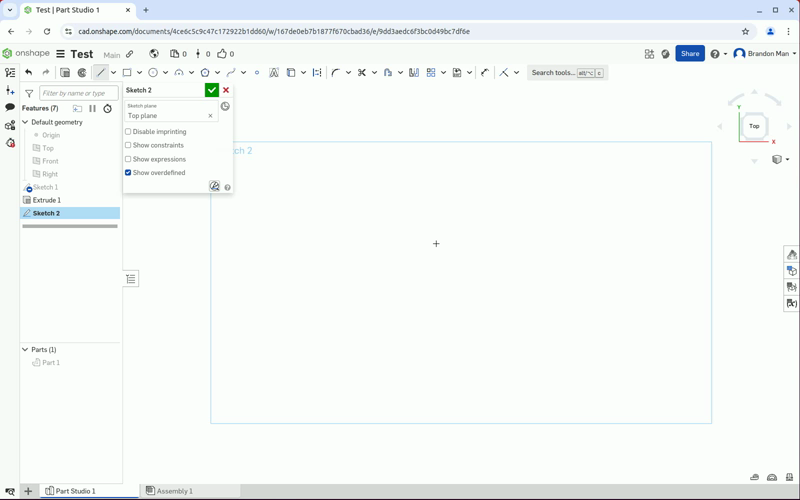
key_up(shift)
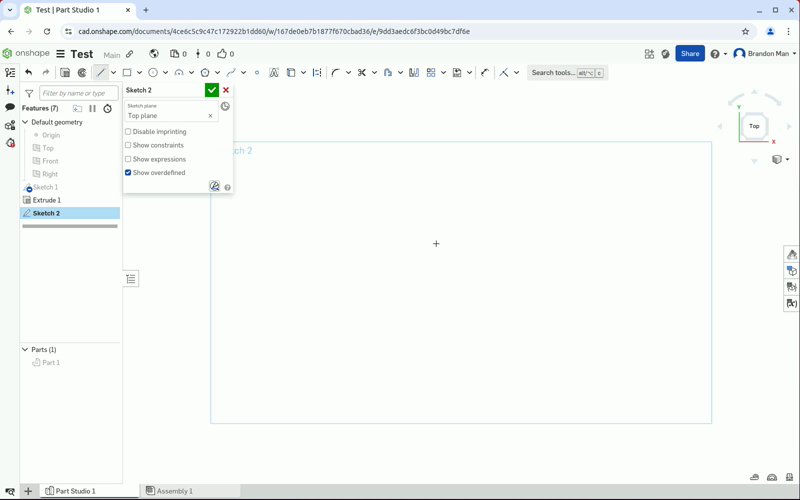
key_down(shift)
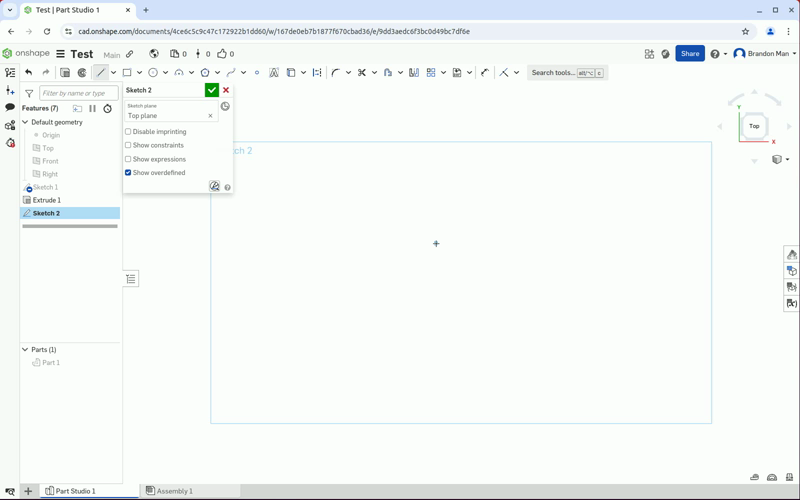
mouse_move(518, 243)
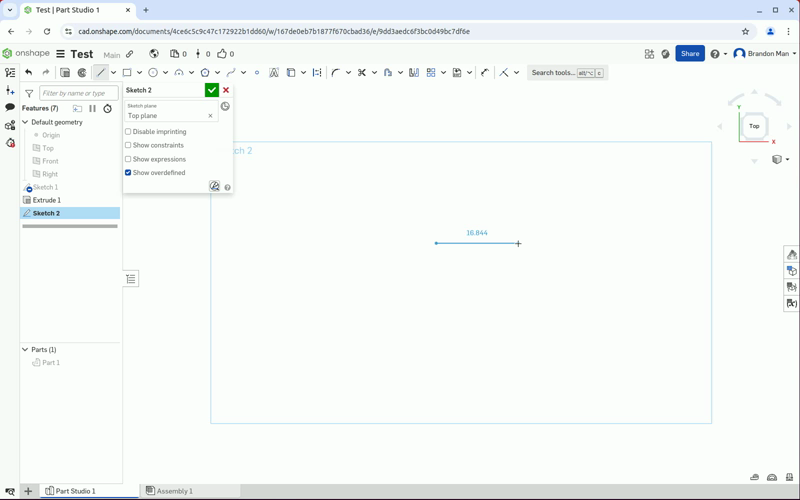
click(518, 243)
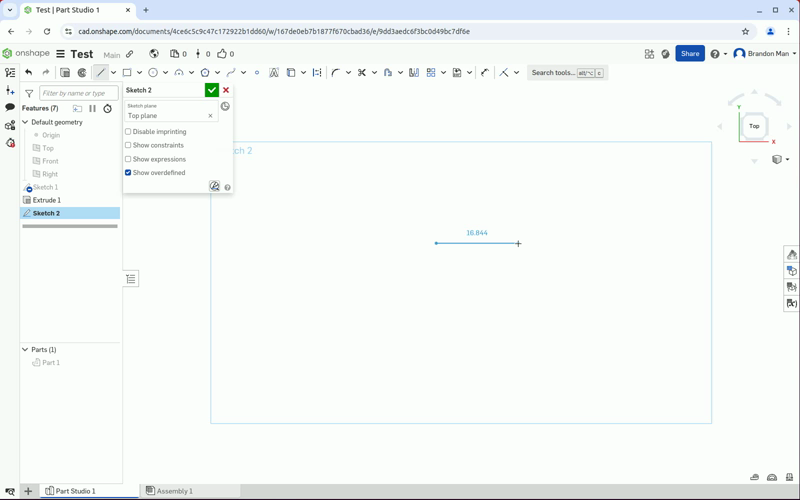
key_up(shift)
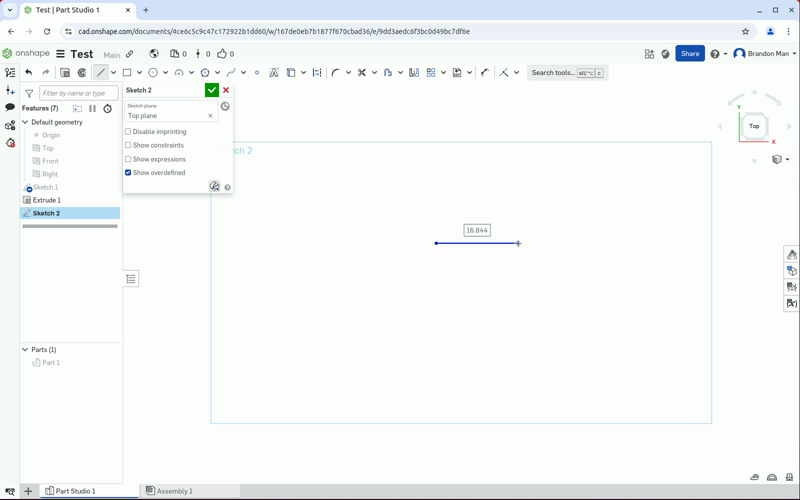
key_down(shift)
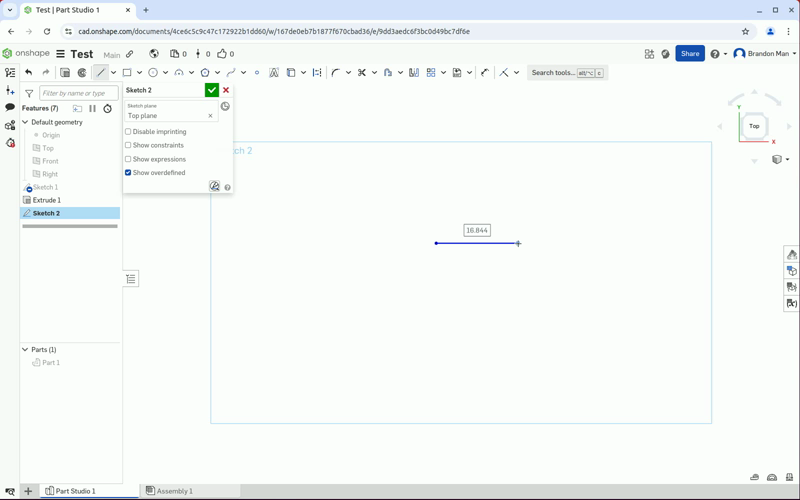
mouse_move(548, 243)
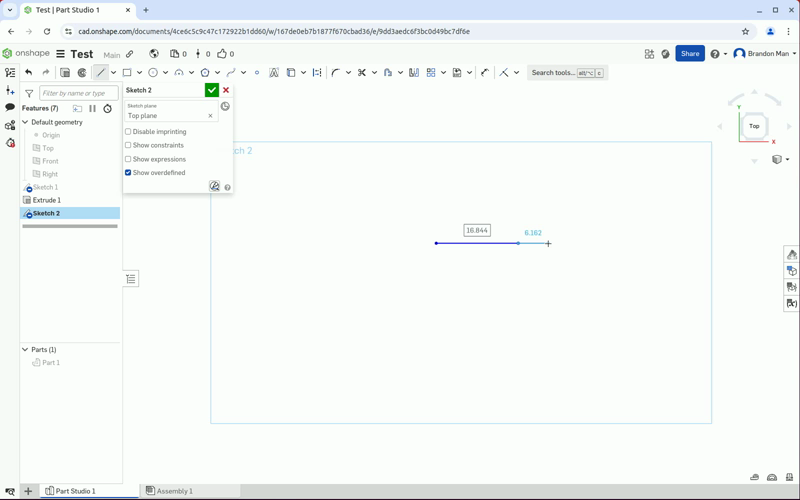
mouse_move(518, 215)
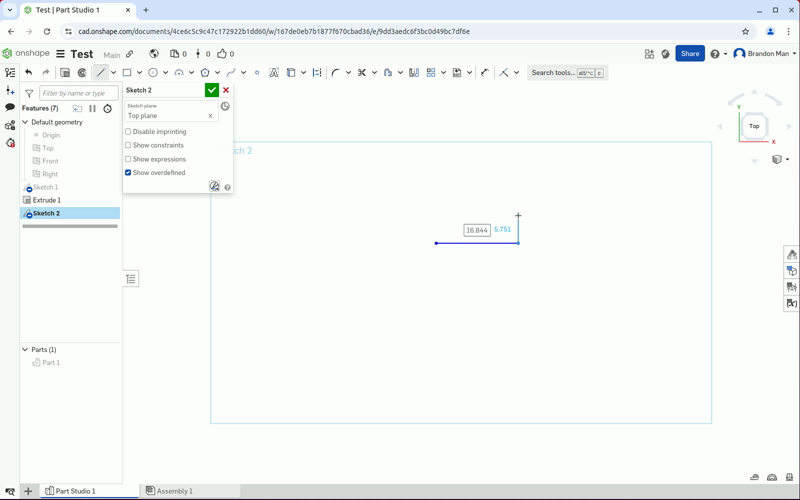
click(518, 215)
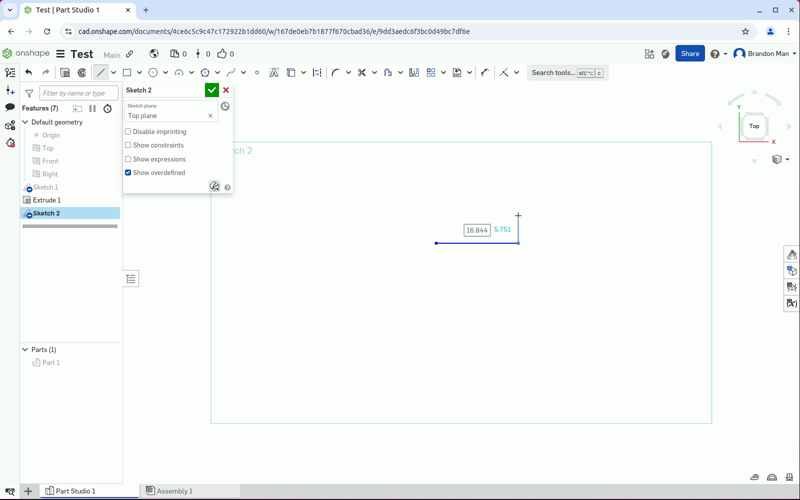
key_up(shift)
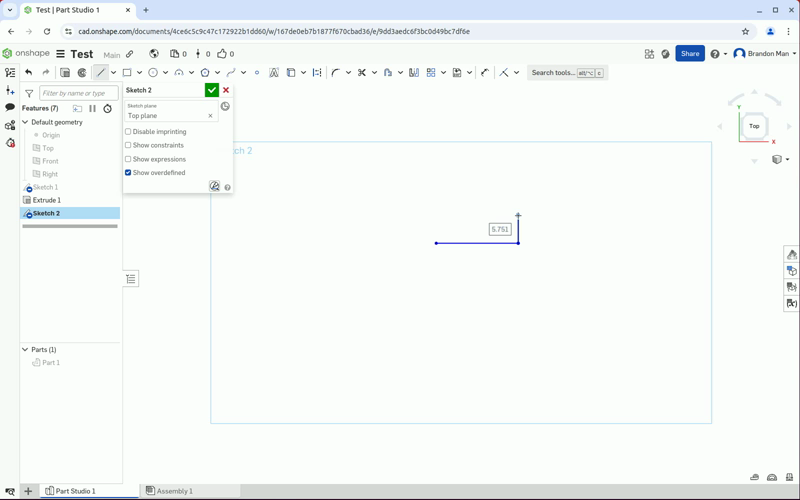
key_down(shift)
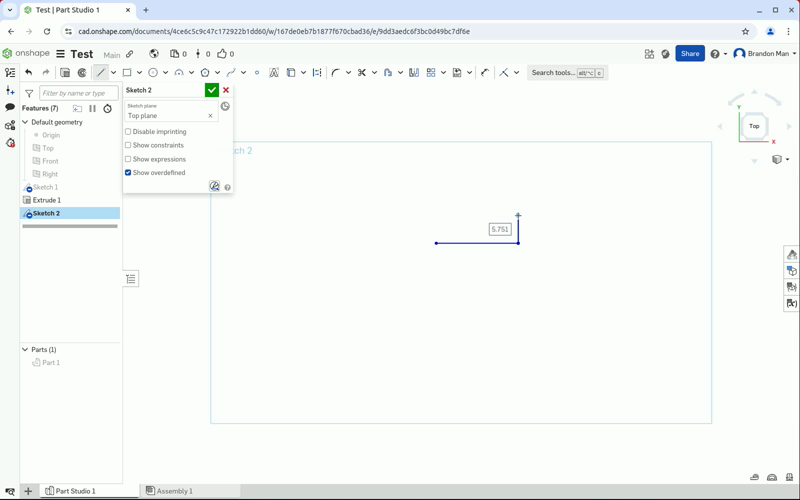
mouse_move(436, 215)
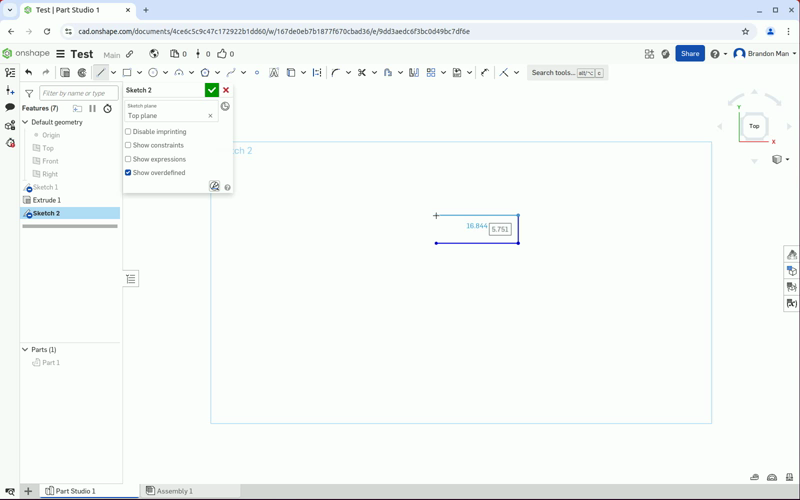
click(436, 215)
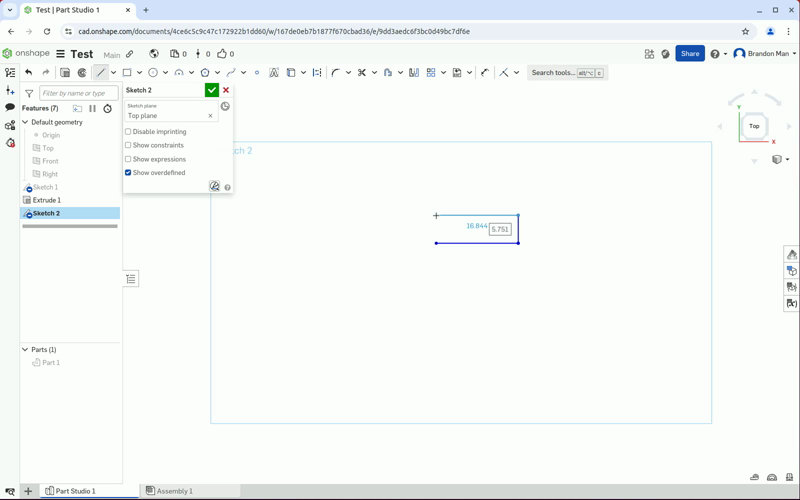
key_up(shift)
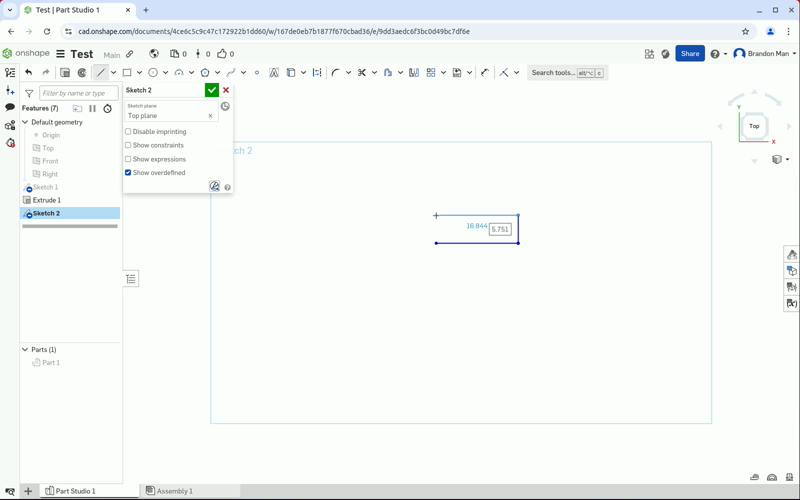
mouse_move(466, 215)
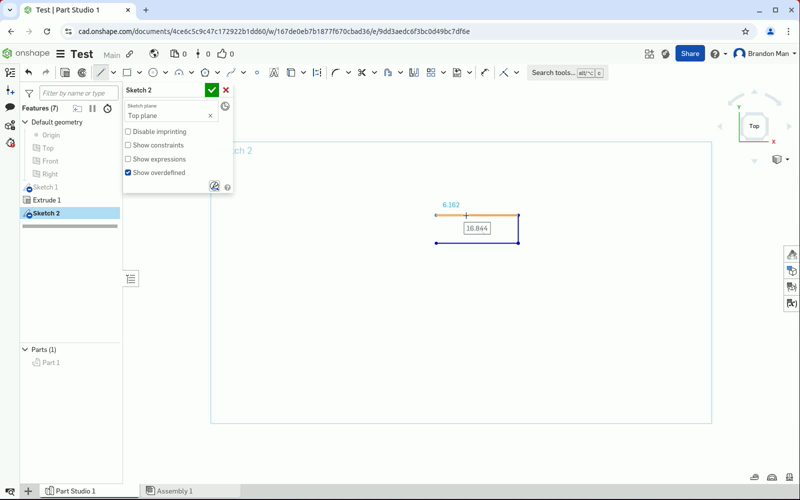
key_down(shift)
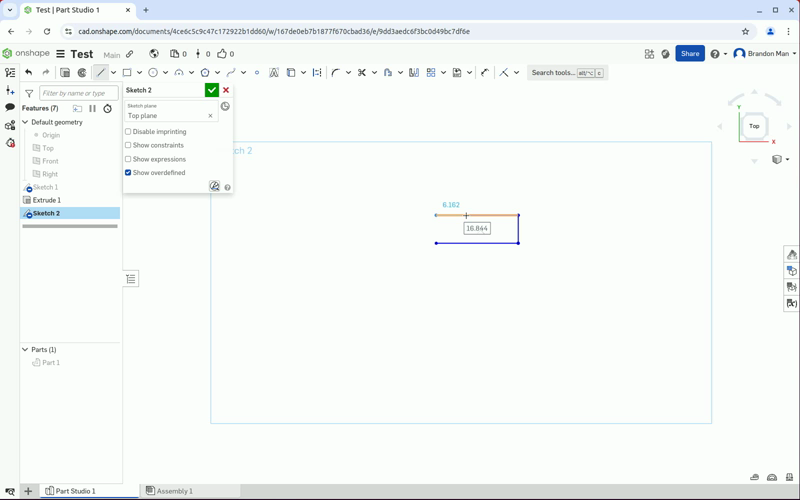
mouse_move(436, 243)
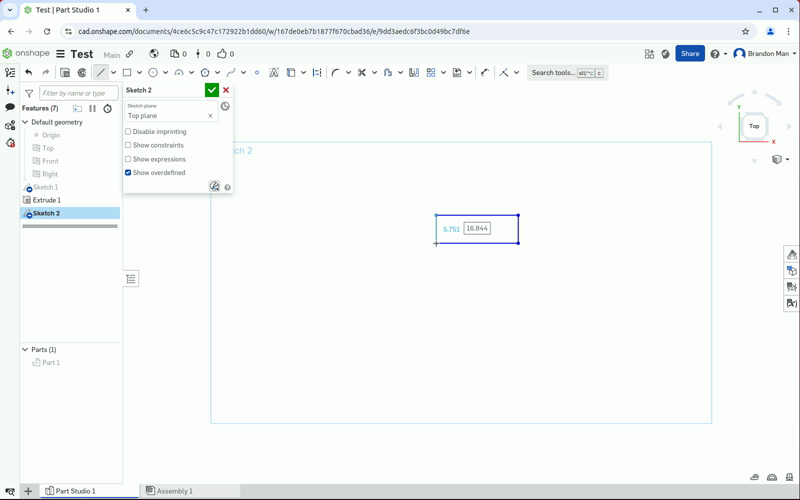
key_up(shift)
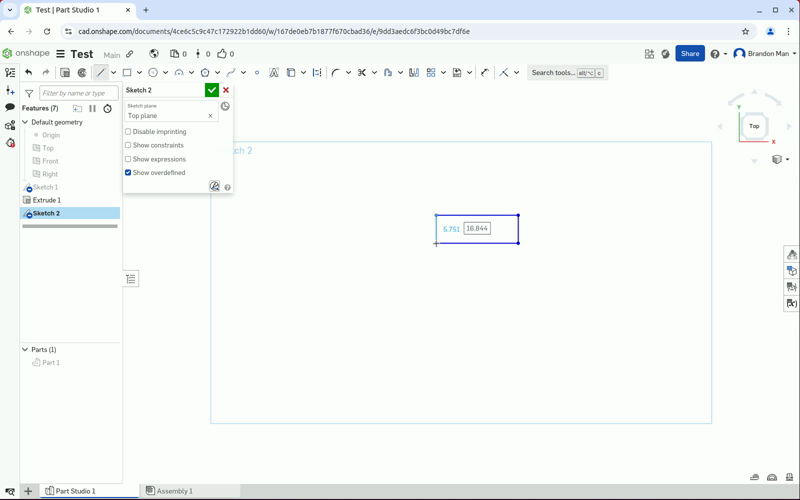
click(436, 243)
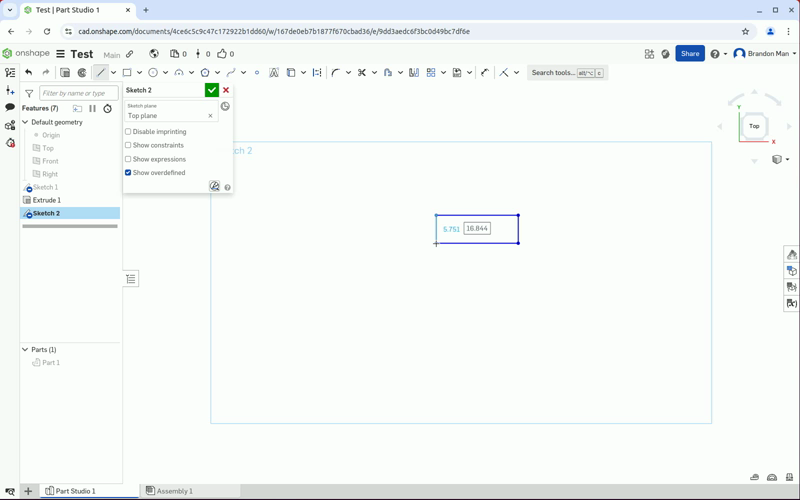
key(esc)
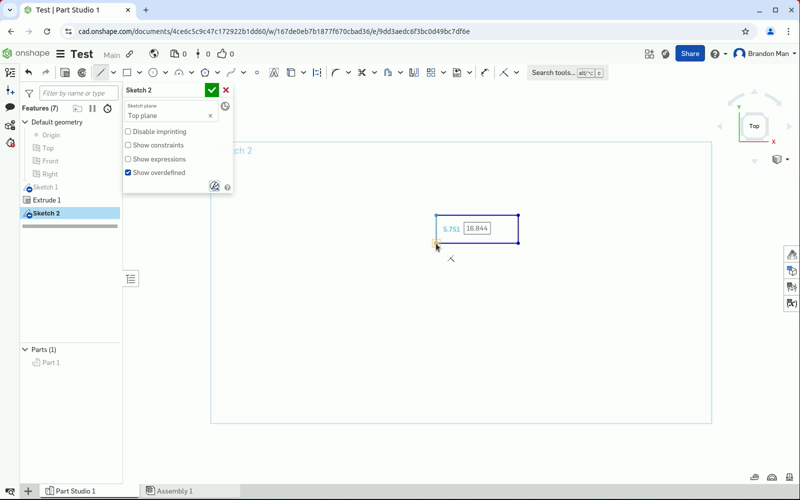
mouse_move(512, 227)
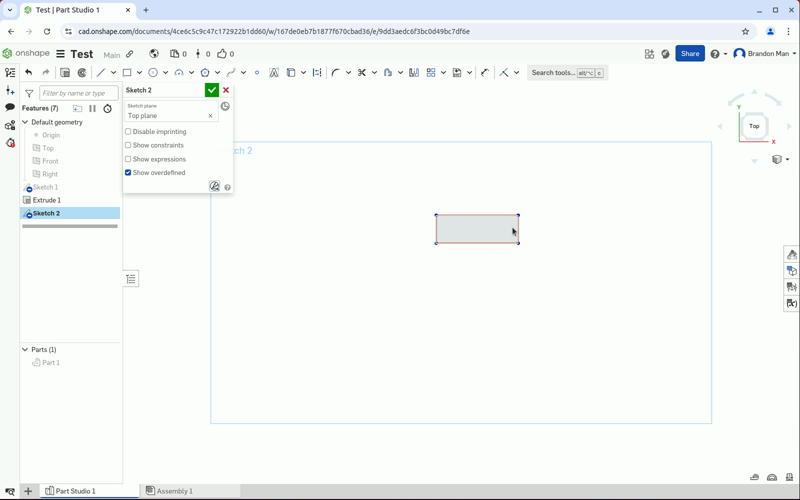
click(512, 227)
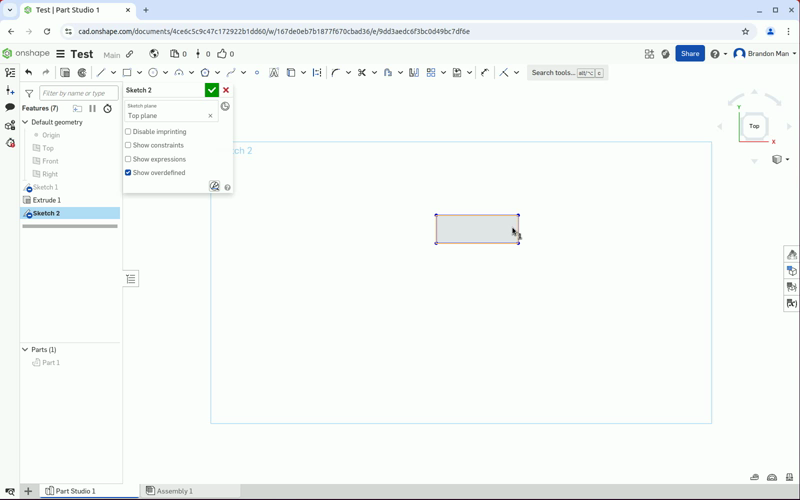
mouse_move(73, 352)
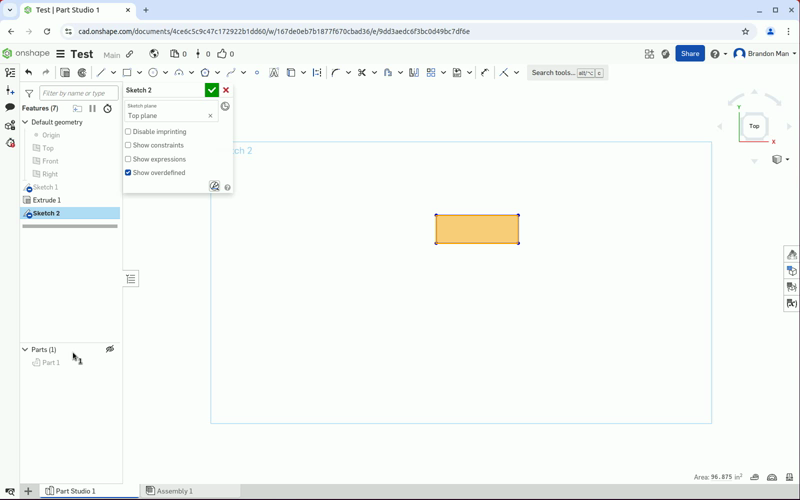
key(shift+y)
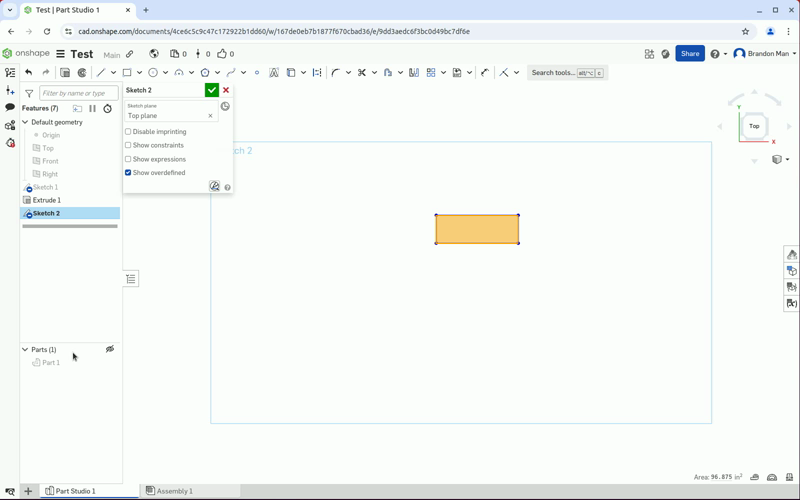
key(shift+e)
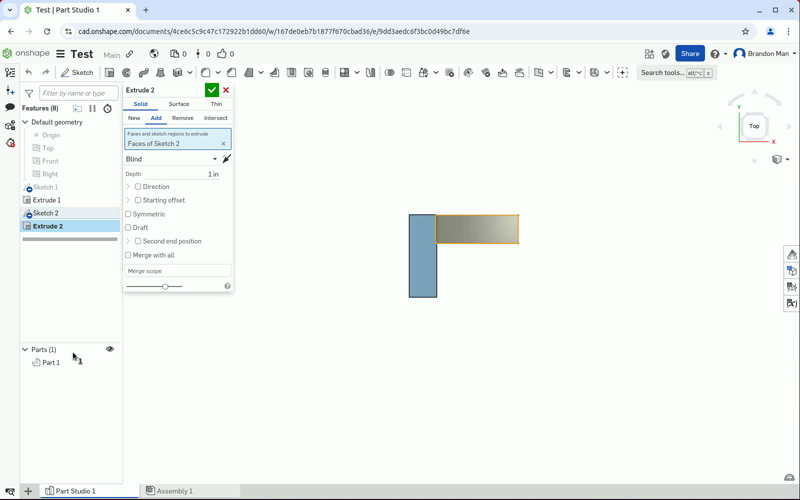
mouse_move(143, 106)
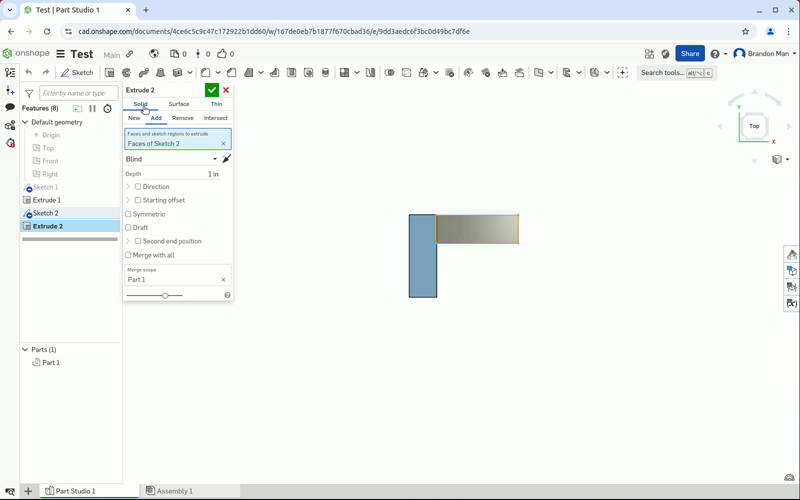
click(143, 106)
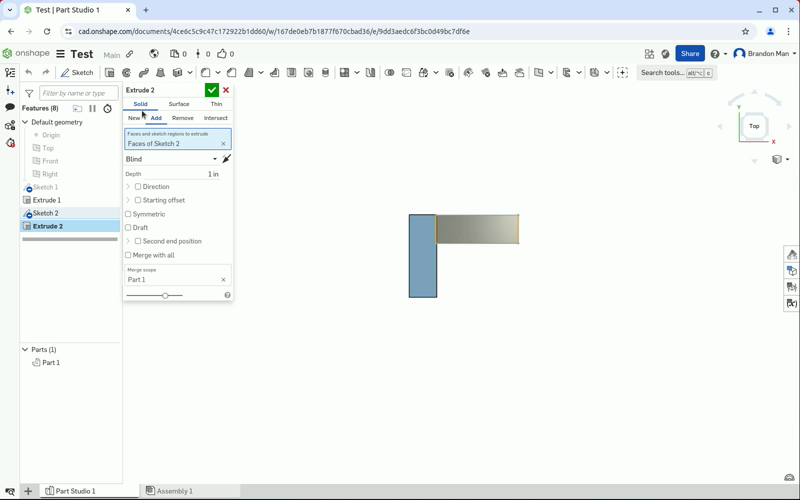
mouse_move(137, 120)
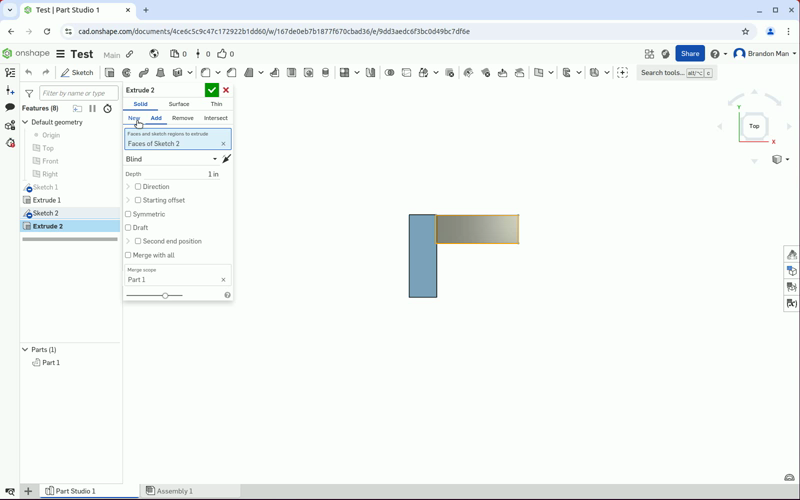
click(137, 120)
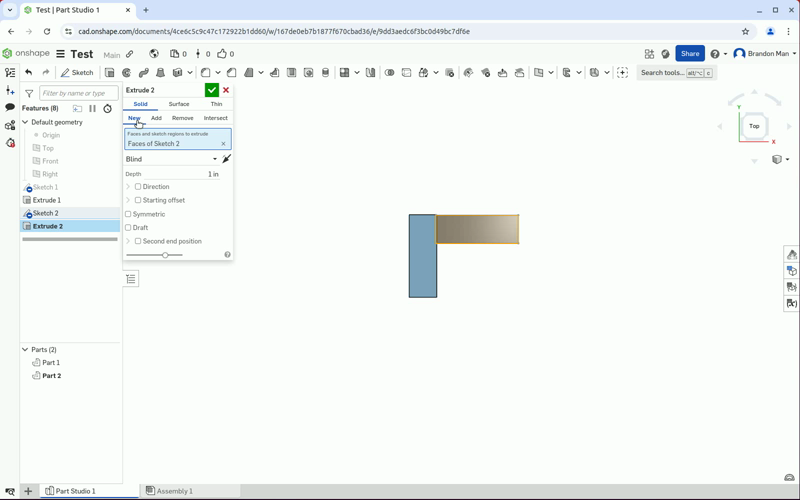
key(tab, 4)
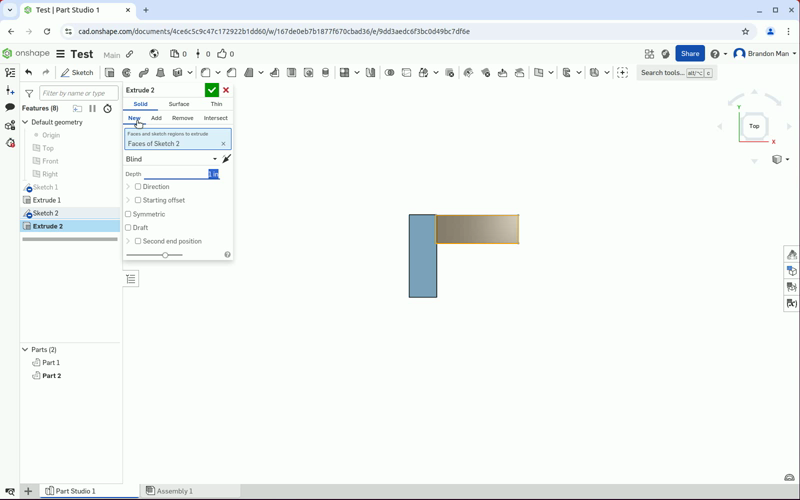
text(11.313)
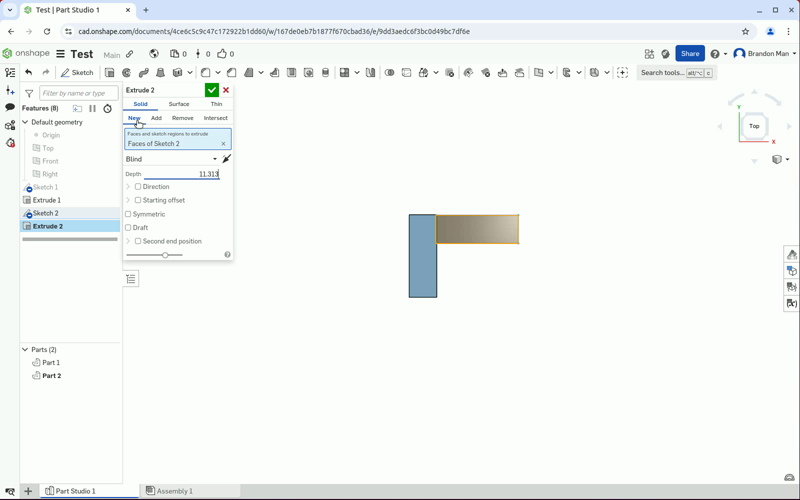
key(enter)
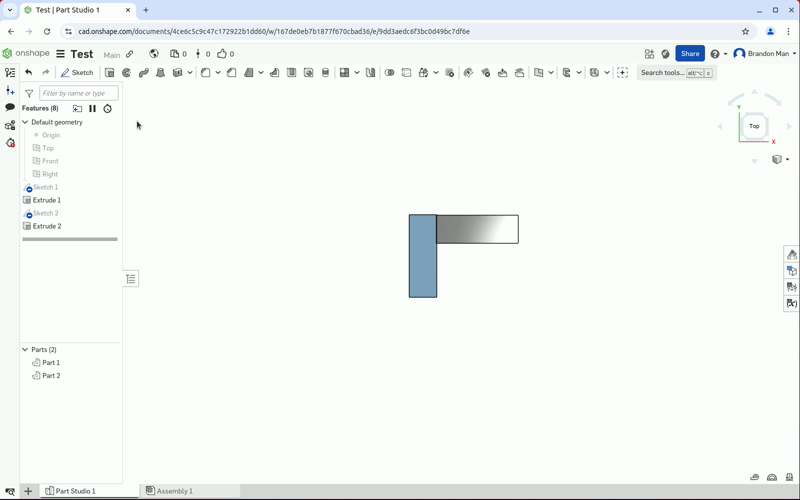
key(shift+h)
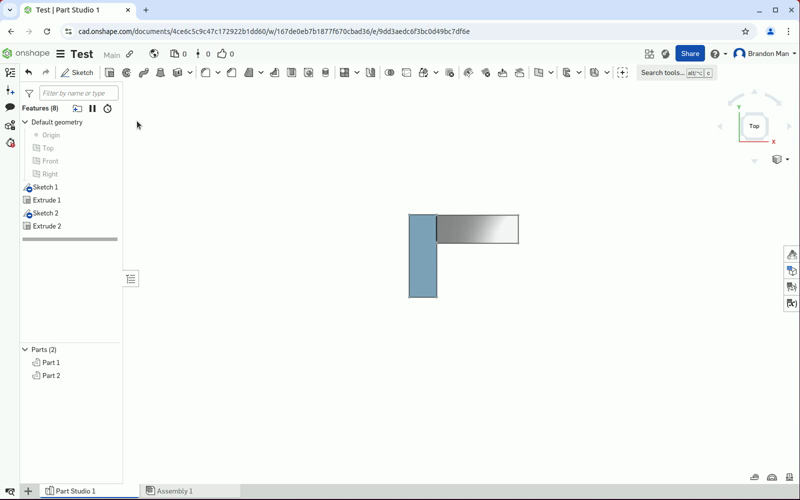
key(shift+h)
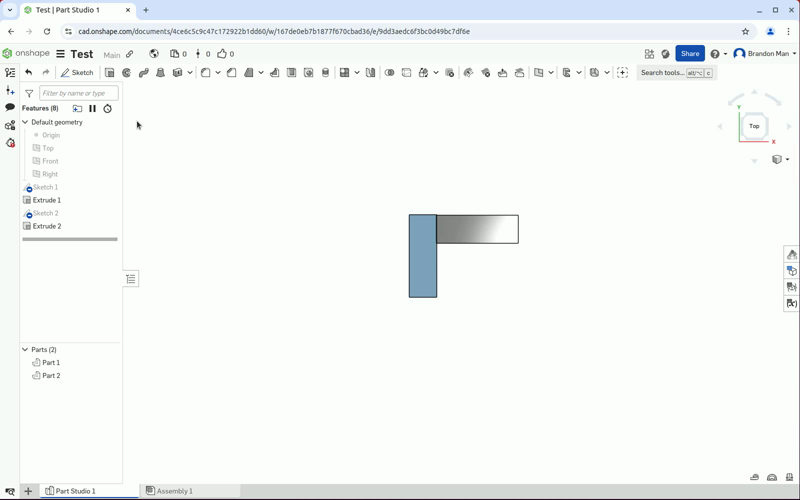
mouse_move(73, 189)
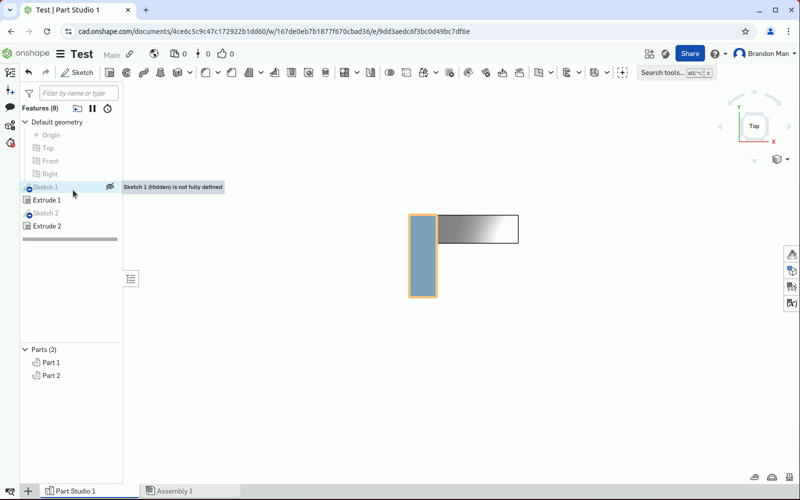
click(73, 189)
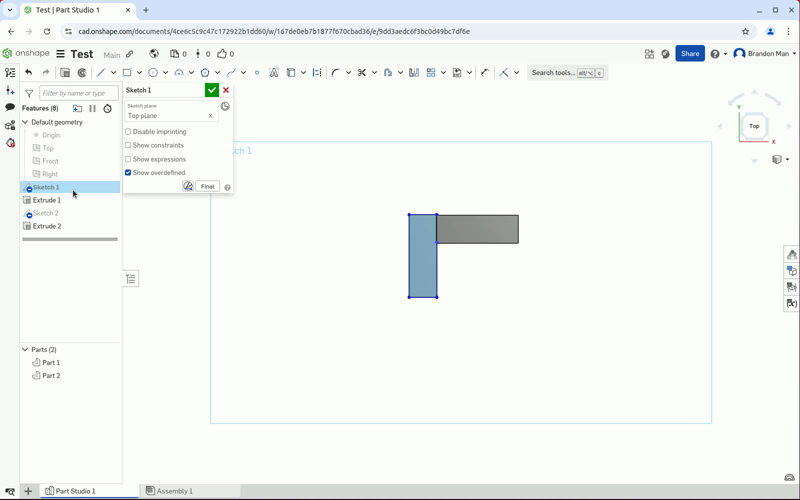
mouse_move(229, 92)
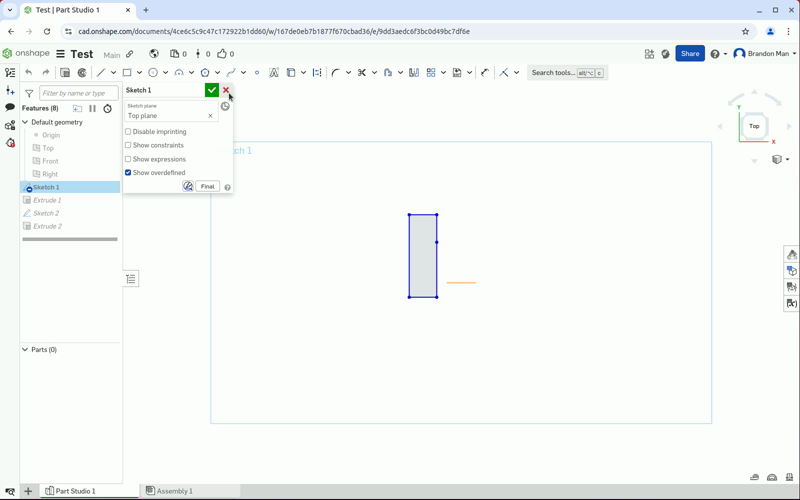
click(229, 92)
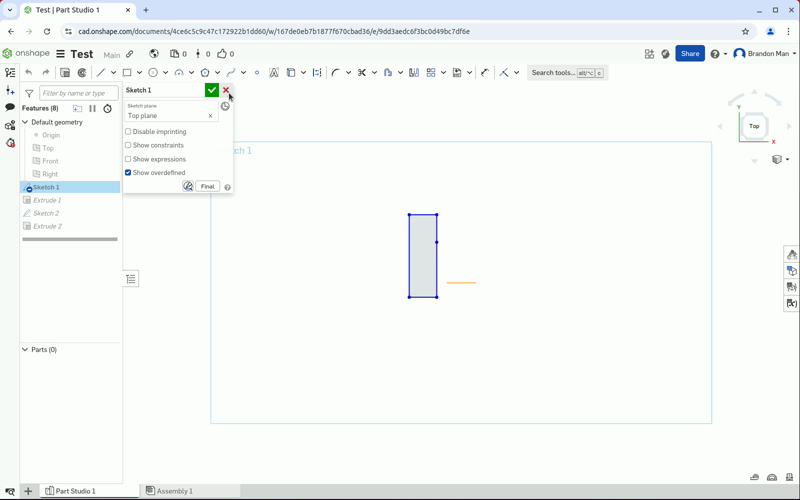
key(shift+s)
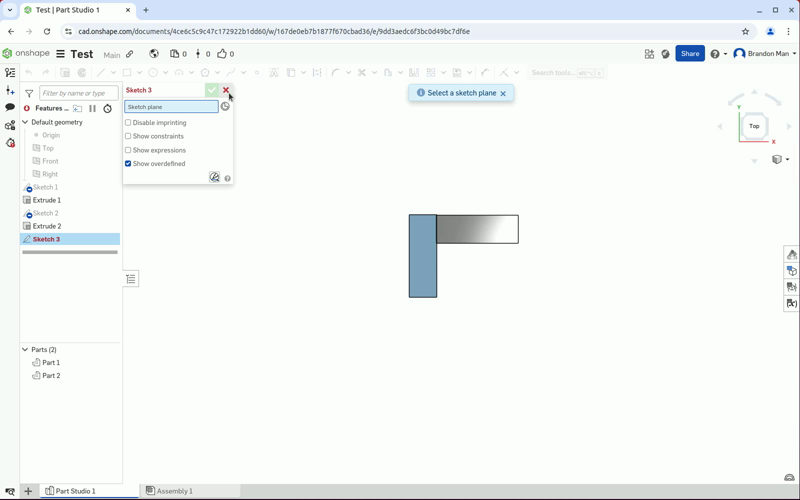
mouse_move(73, 150)
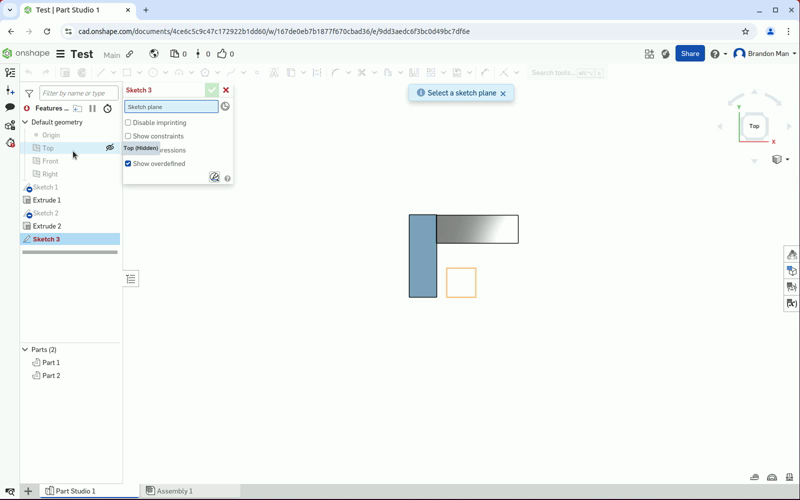
click(73, 150)
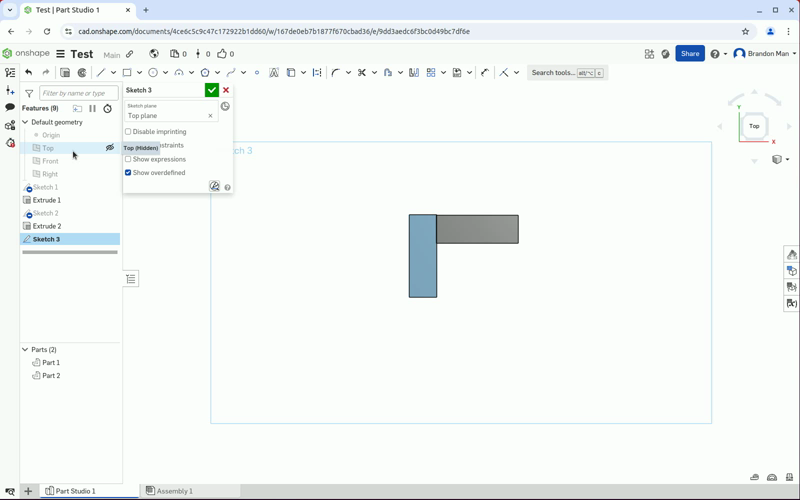
mouse_move(73, 352)
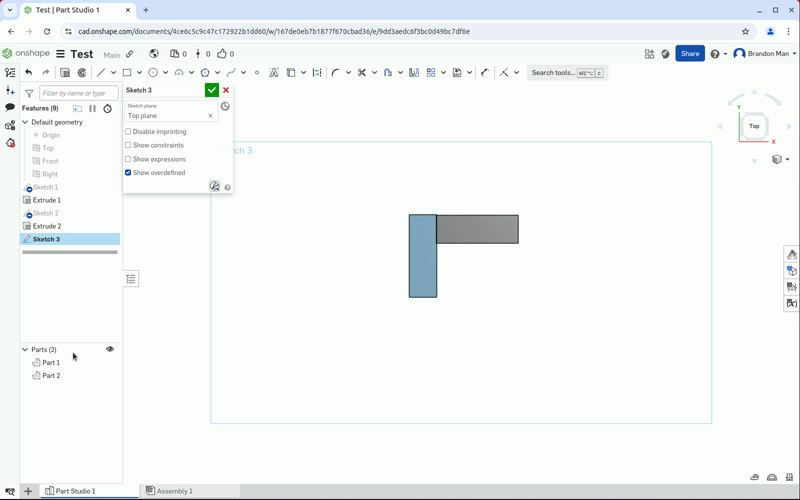
key(y)
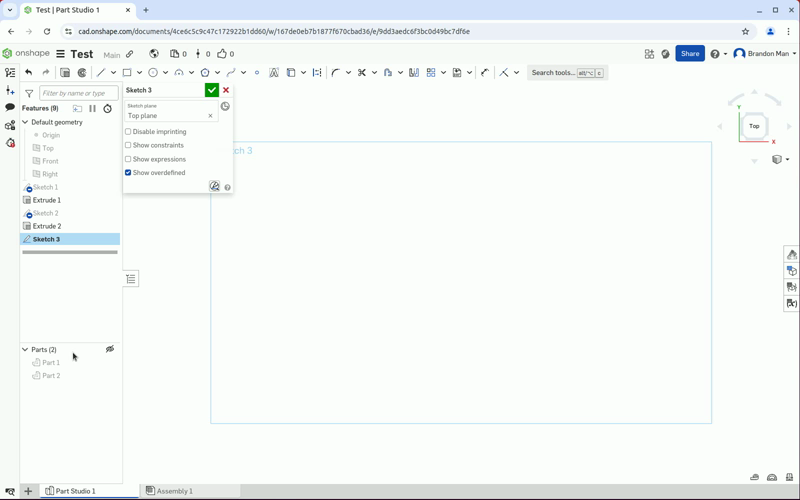
key(l)
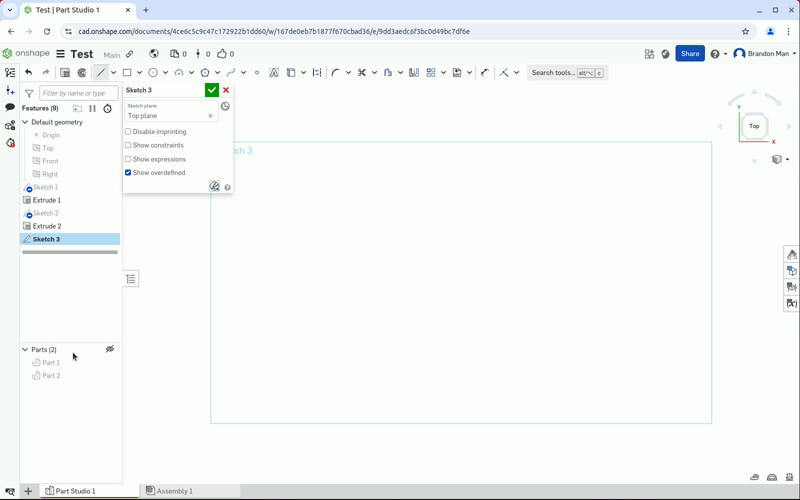
key_down(shift)
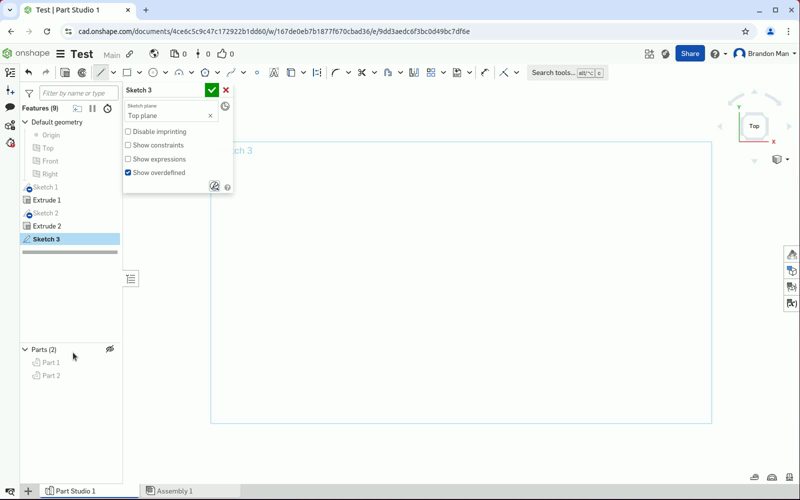
mouse_move(518, 243)
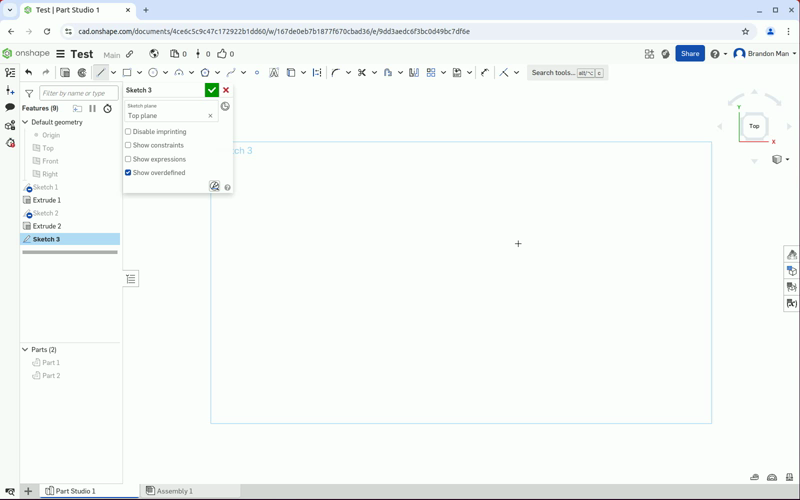
click(518, 243)
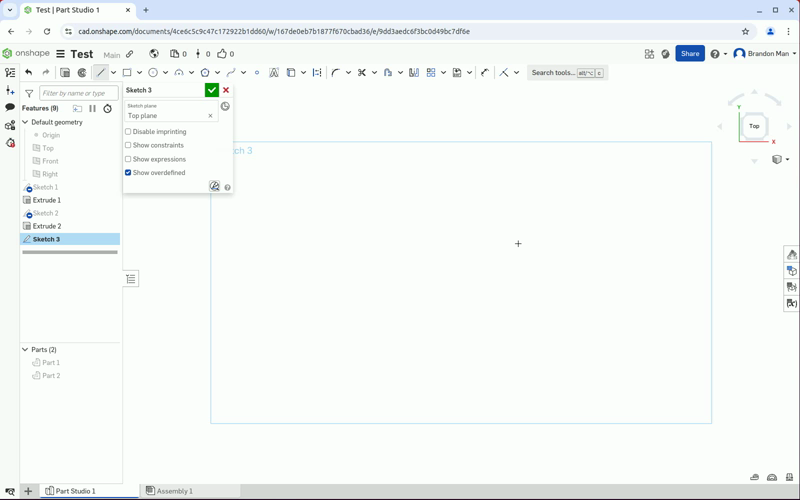
key_up(shift)
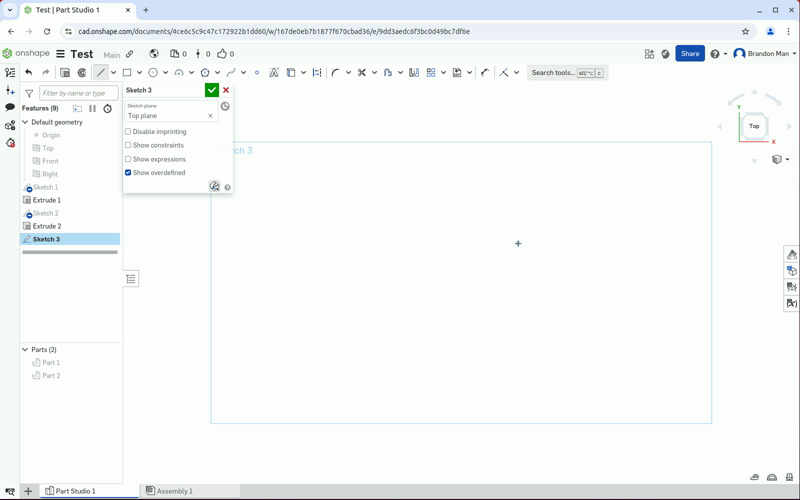
key_down(shift)
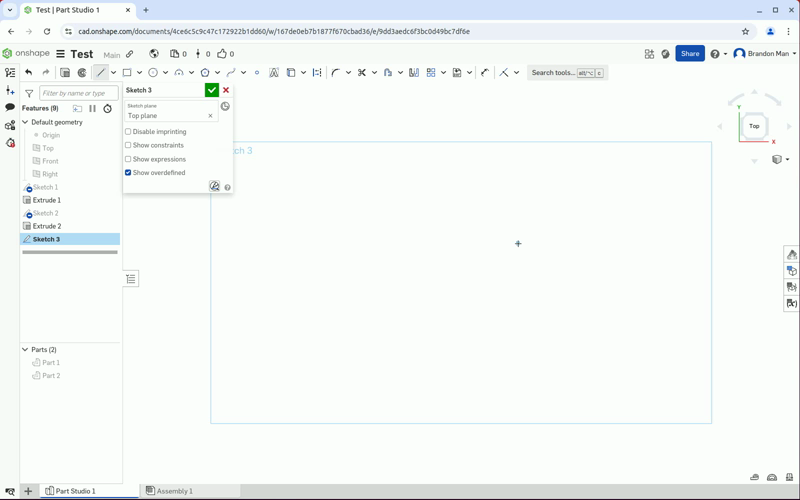
mouse_move(548, 243)
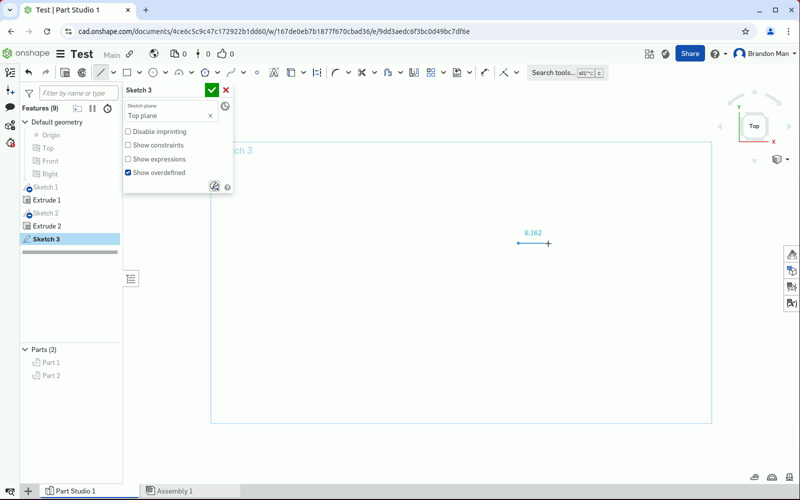
mouse_move(573, 243)
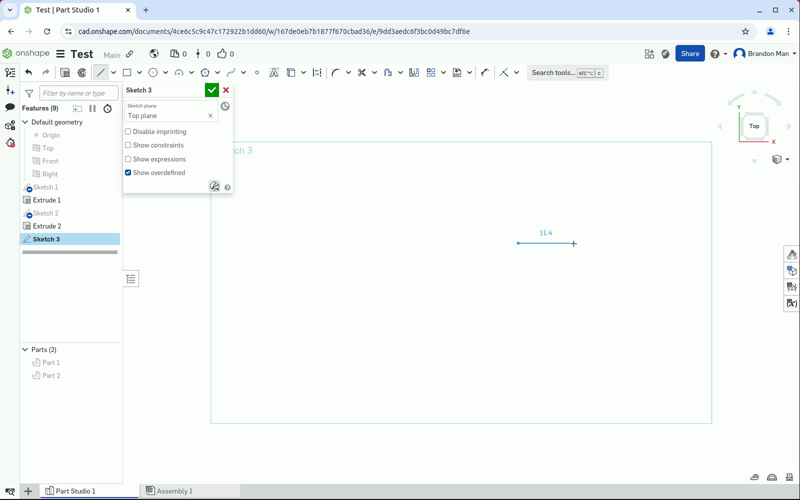
click(573, 243)
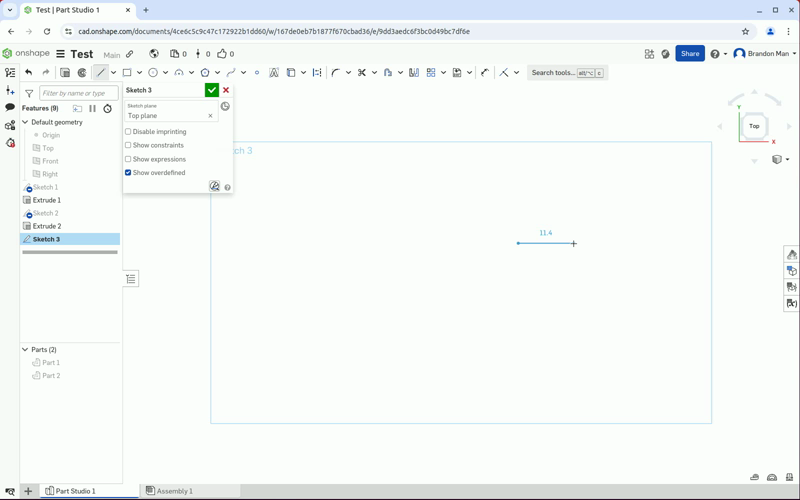
key_up(shift)
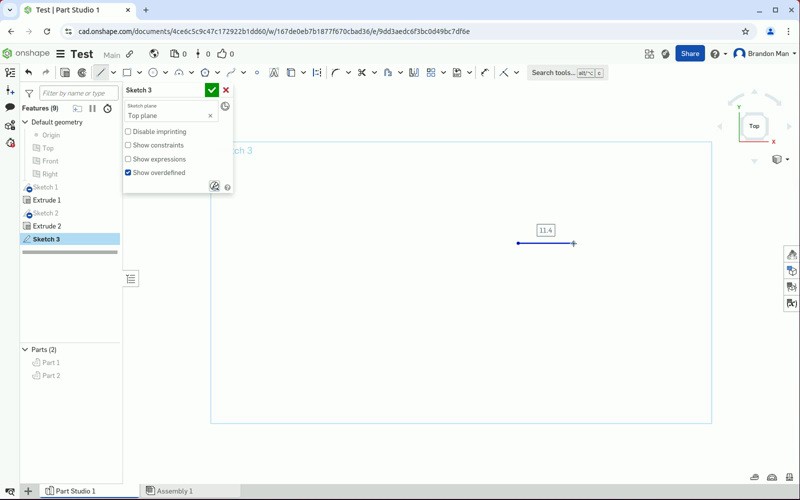
key_down(shift)
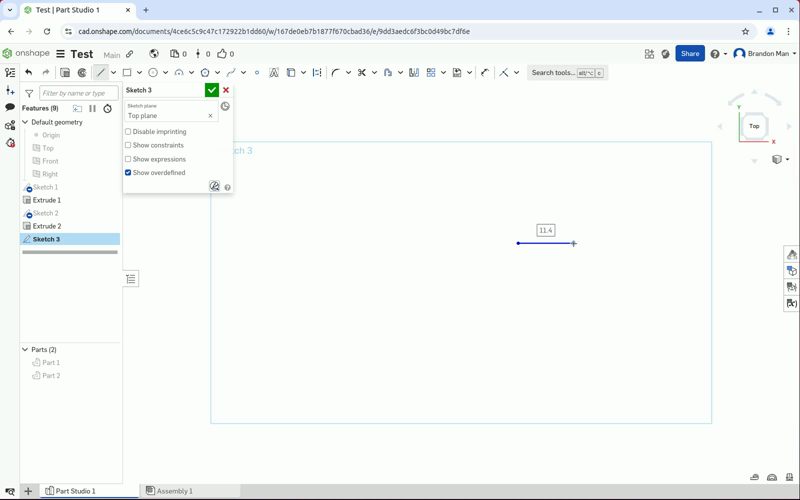
mouse_move(589, 243)
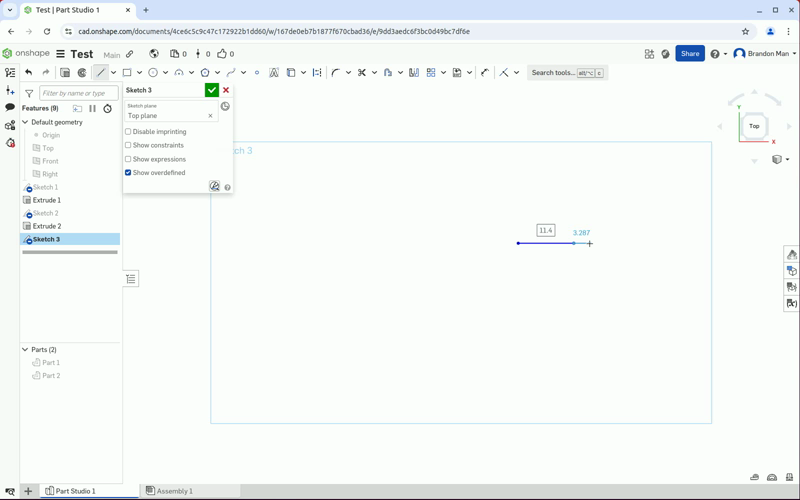
mouse_move(573, 214)
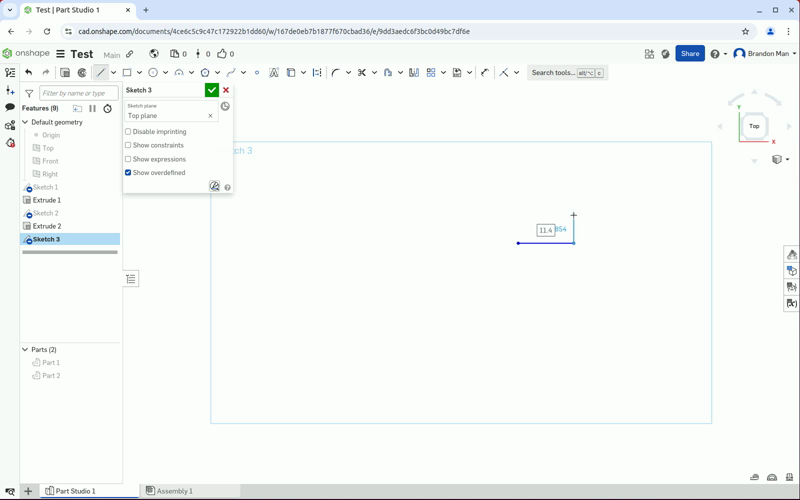
click(573, 214)
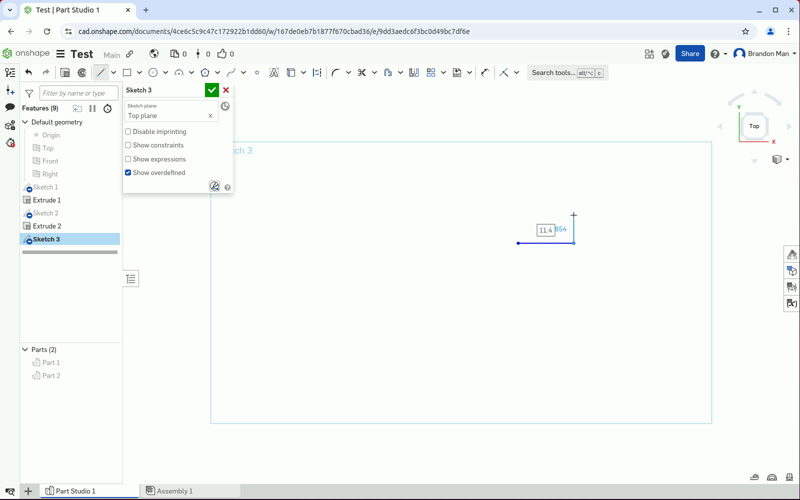
key_up(shift)
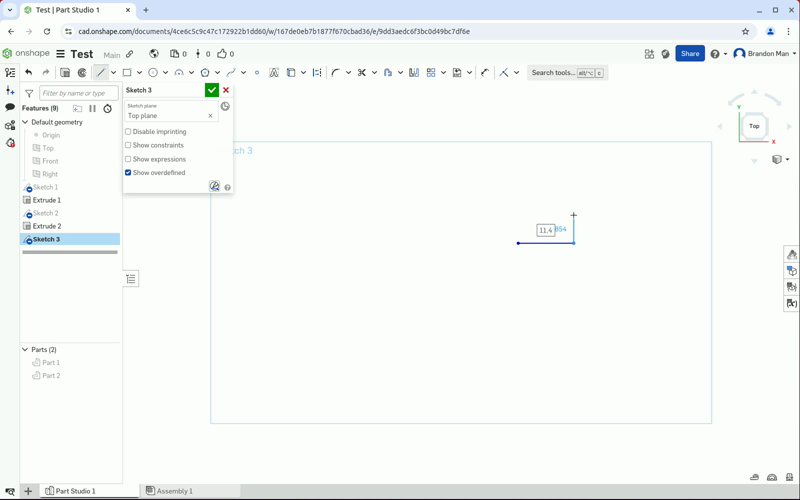
key_down(shift)
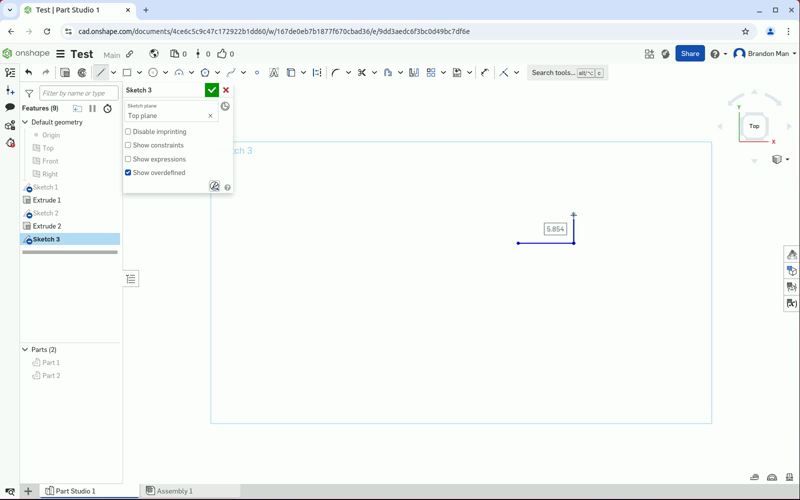
mouse_move(589, 214)
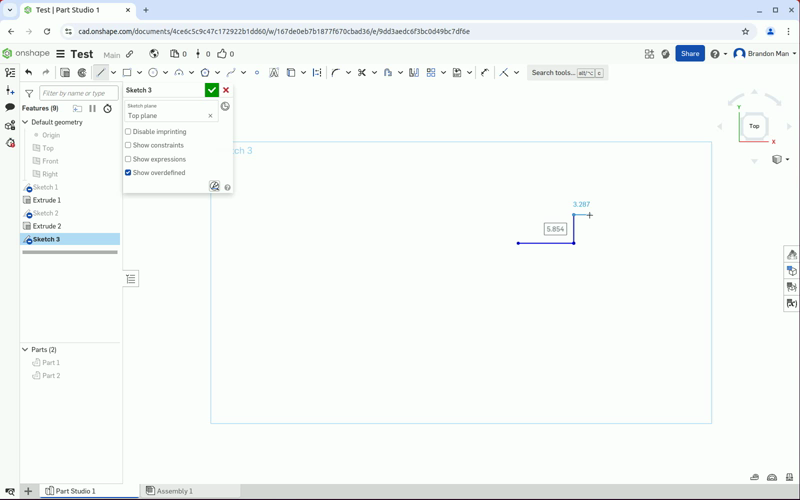
mouse_move(518, 214)
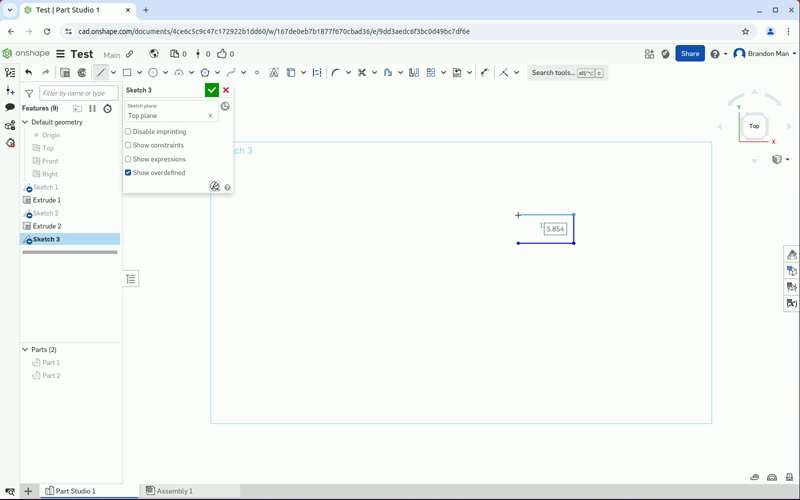
click(518, 214)
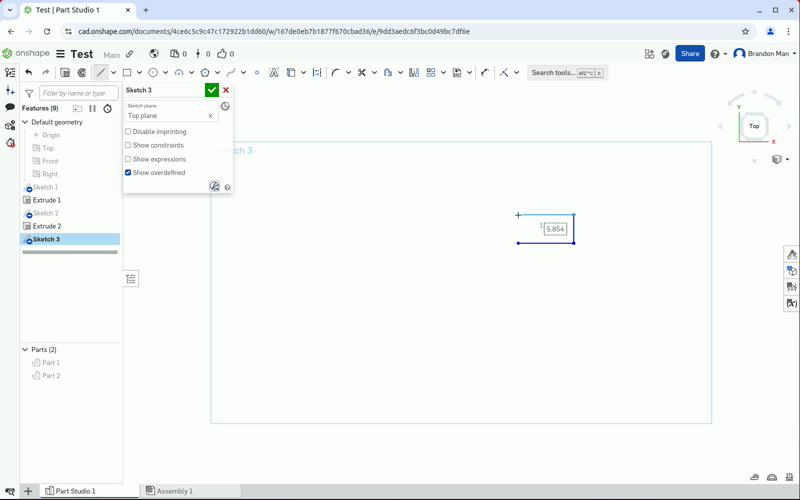
key_up(shift)
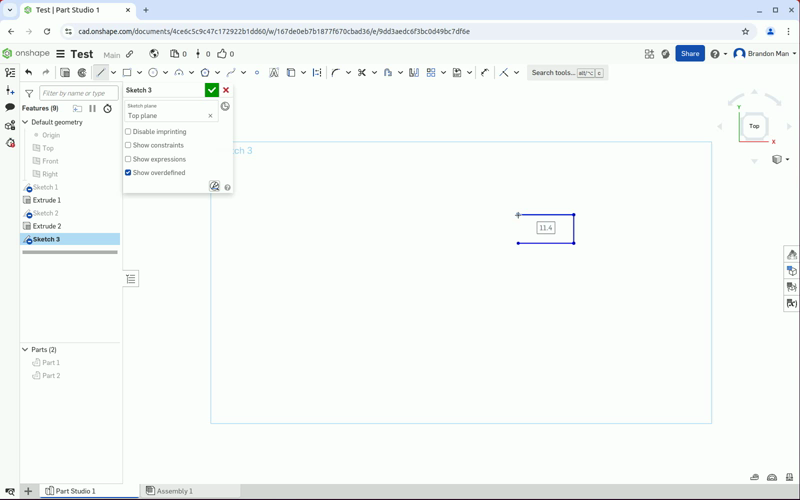
mouse_move(548, 214)
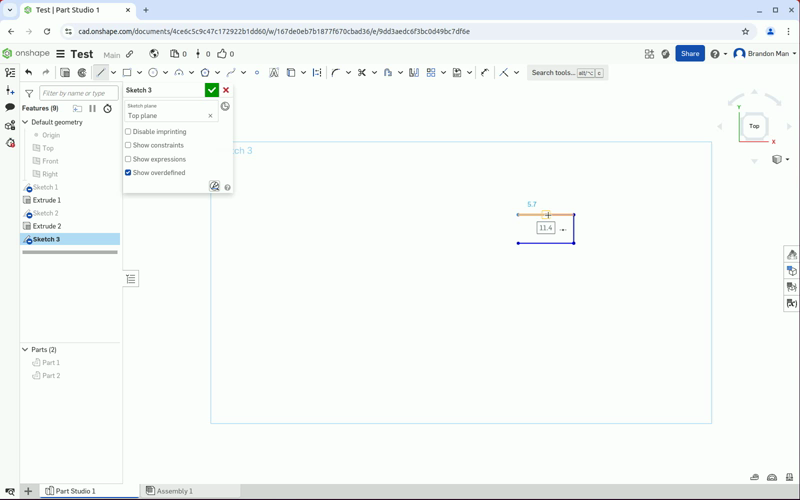
key_down(shift)
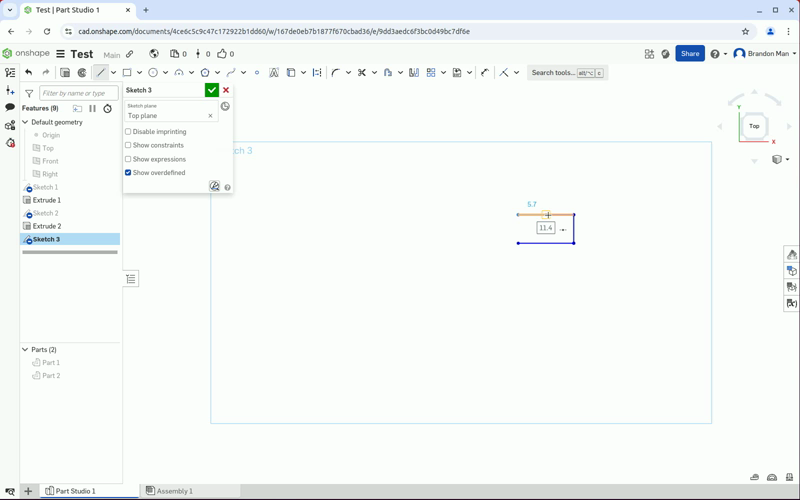
mouse_move(518, 243)
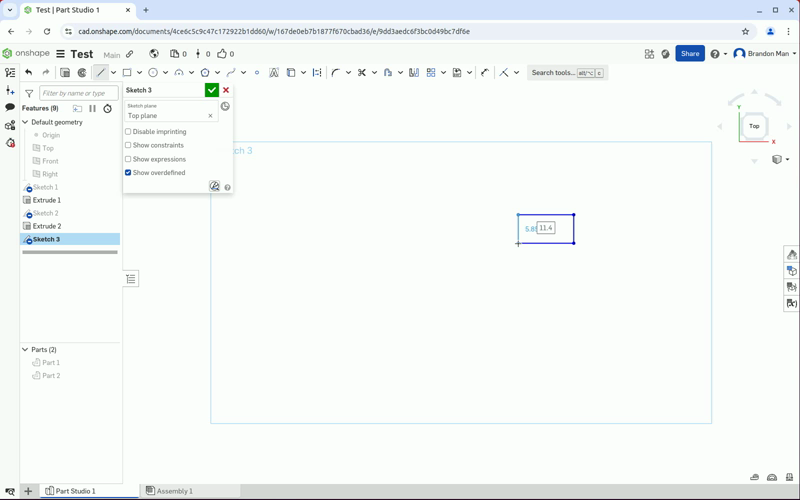
key_up(shift)
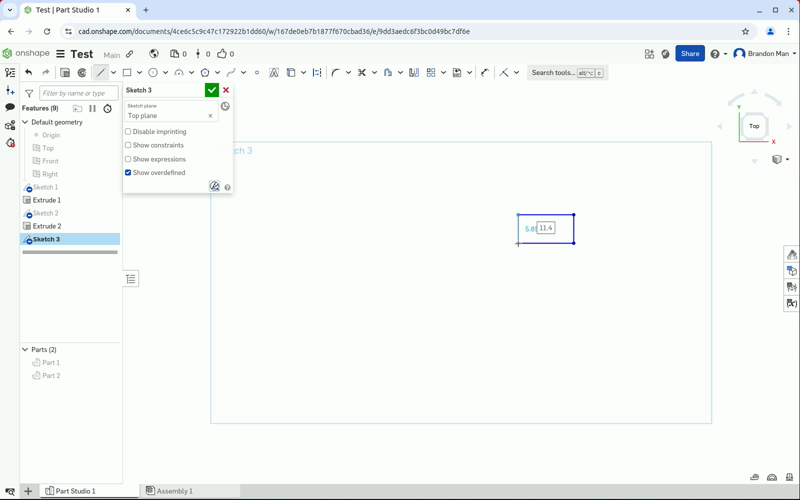
click(518, 243)
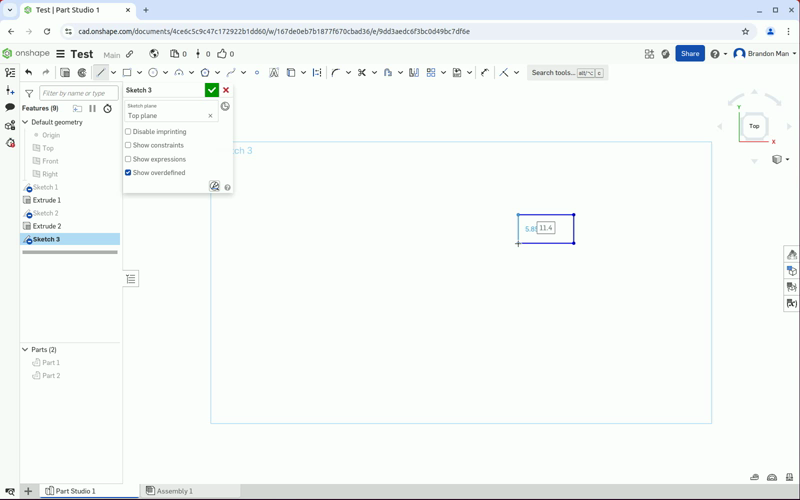
key(esc)
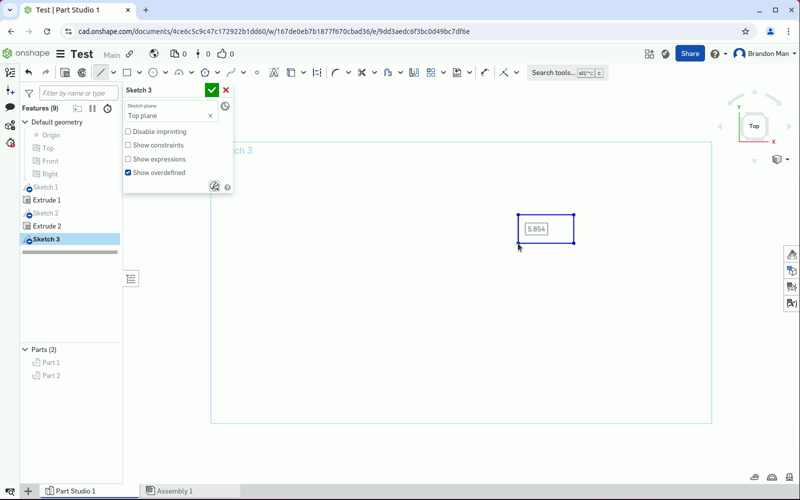
mouse_move(560, 217)
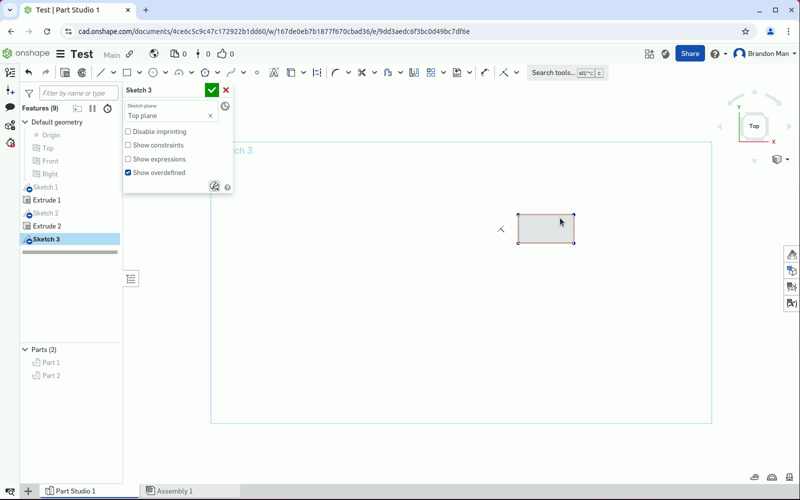
scroll(6)
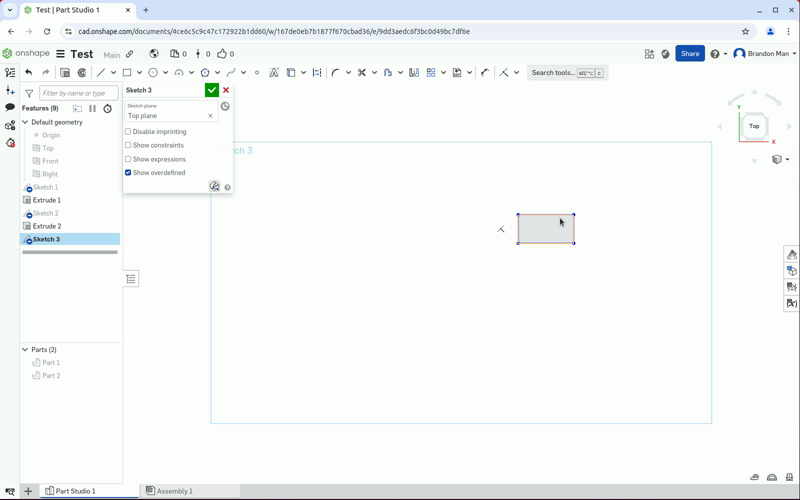
scroll(6)
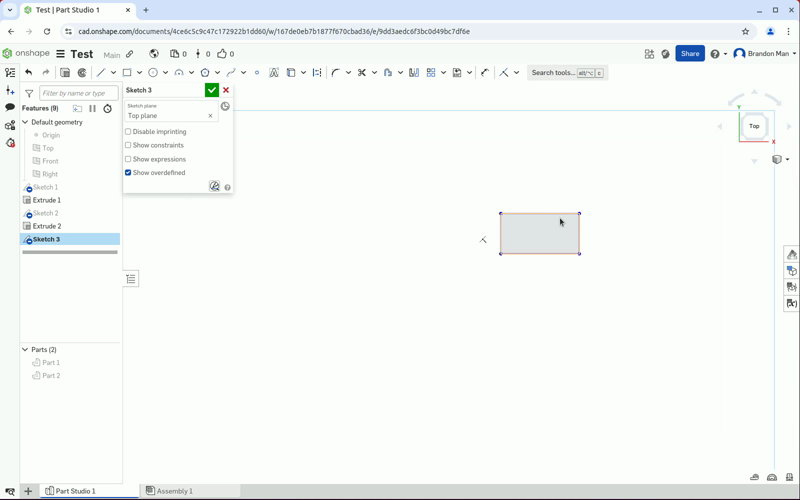
scroll(6)
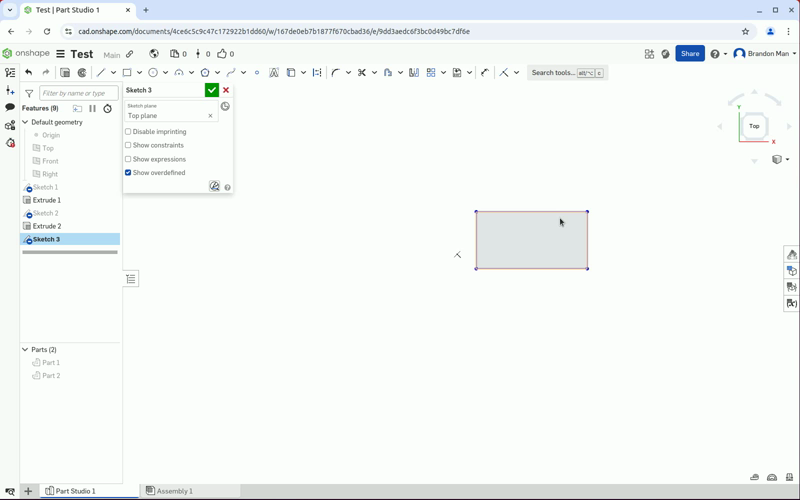
scroll(6)
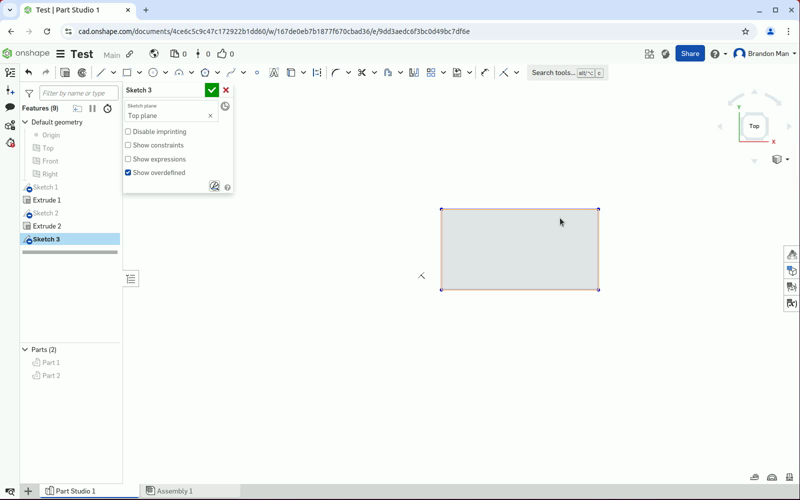
scroll(6)
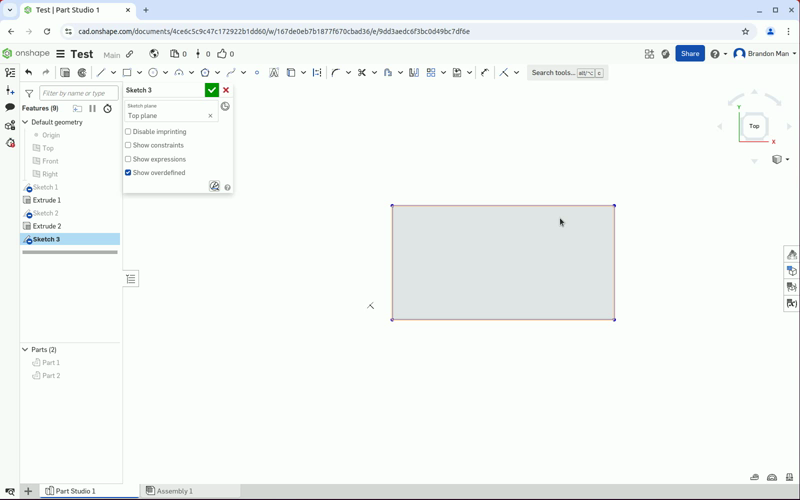
scroll(6)
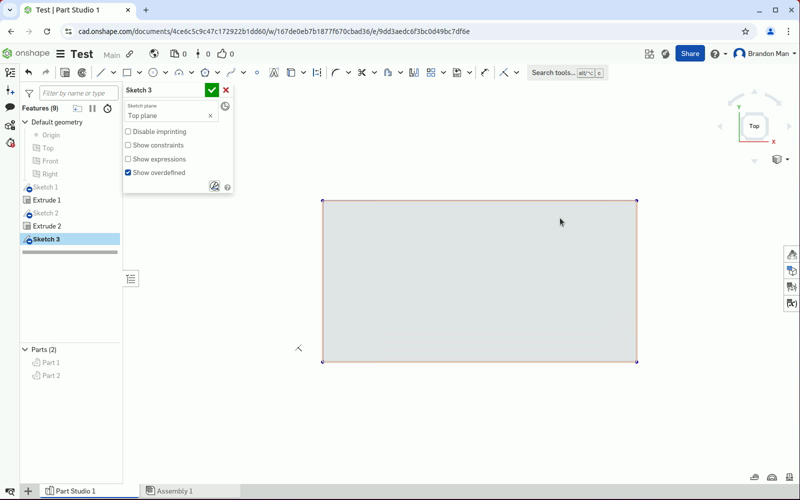
scroll(6)
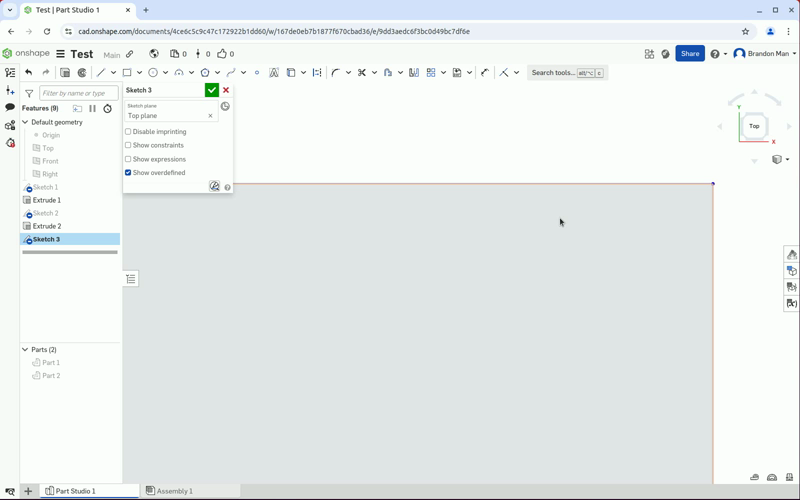
click(560, 217)
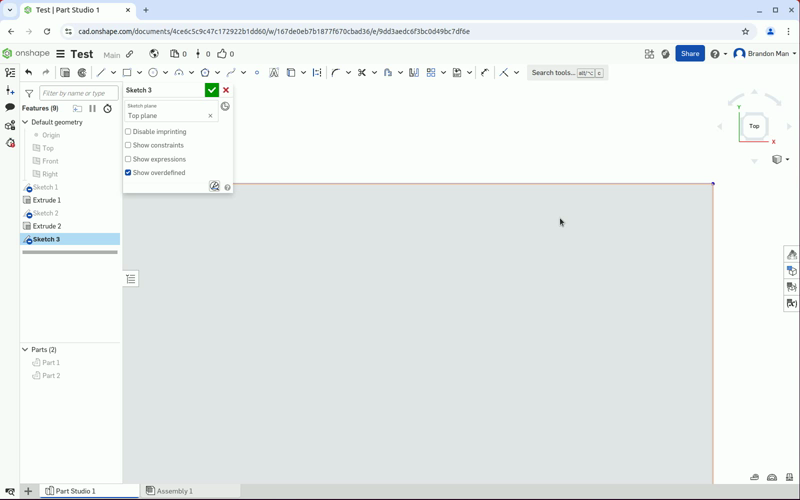
scroll(-6)
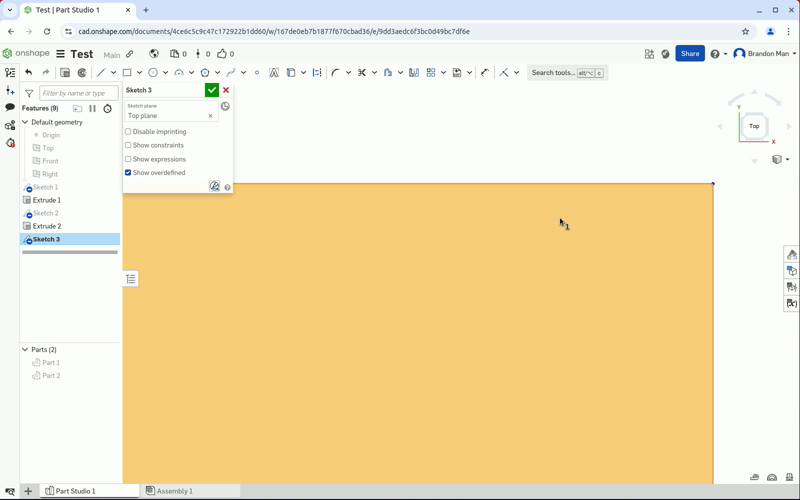
scroll(-6)
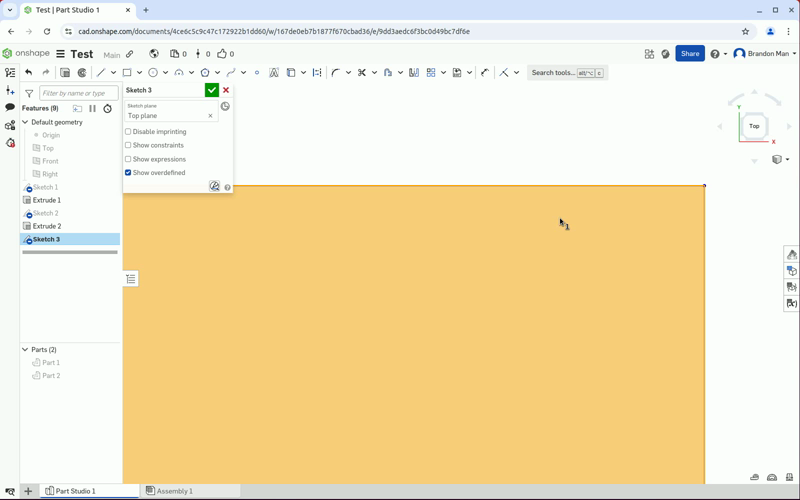
scroll(-6)
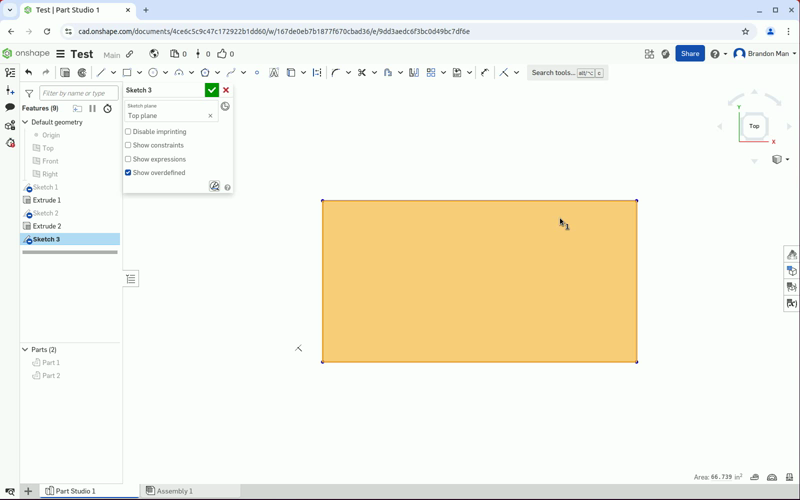
scroll(-6)
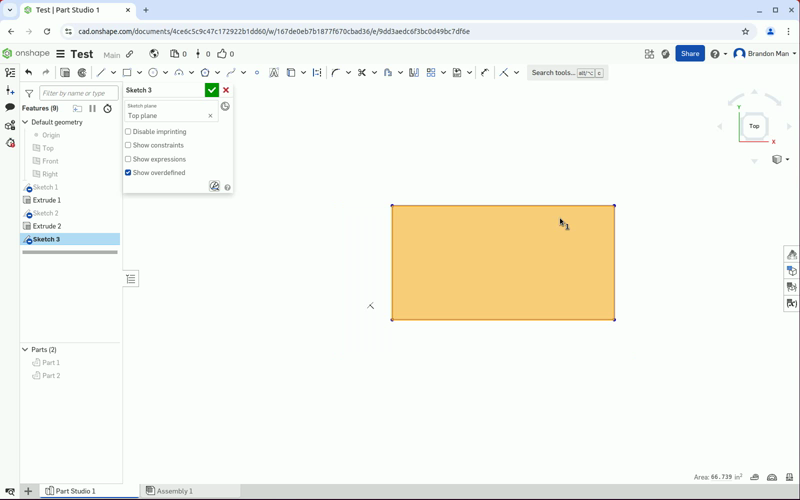
scroll(-6)
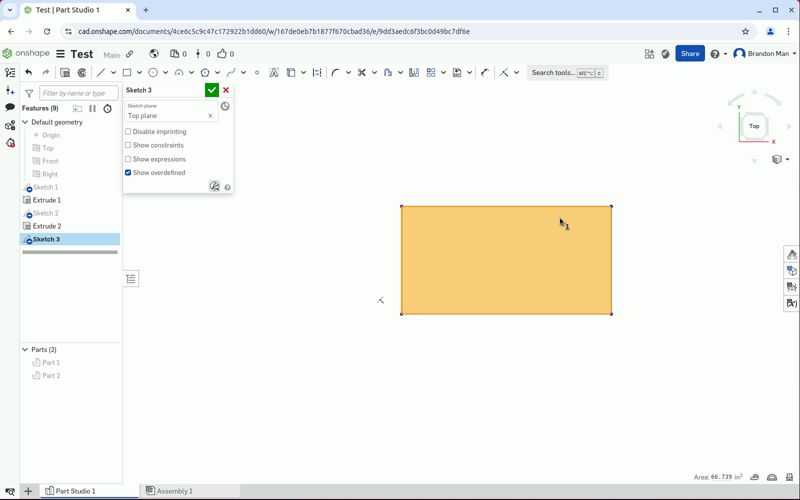
scroll(-6)
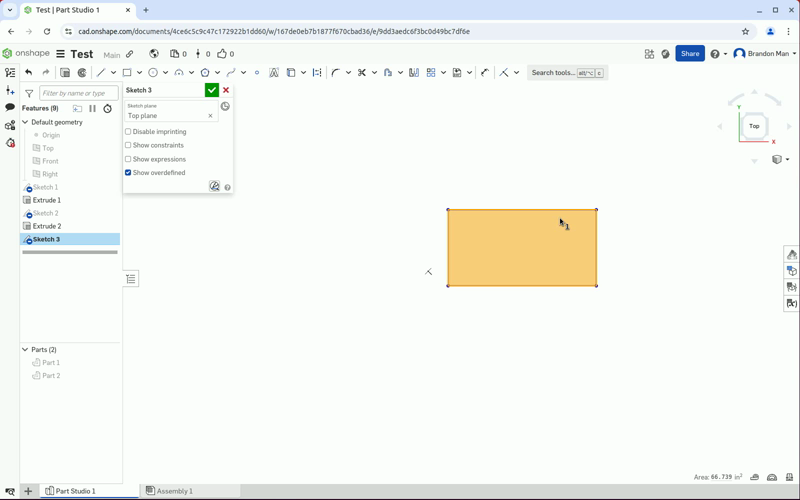
scroll(-6)
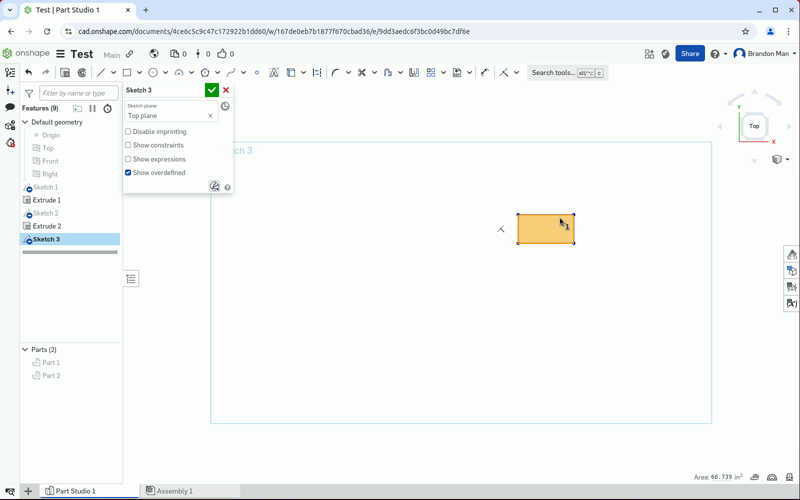
mouse_move(73, 352)
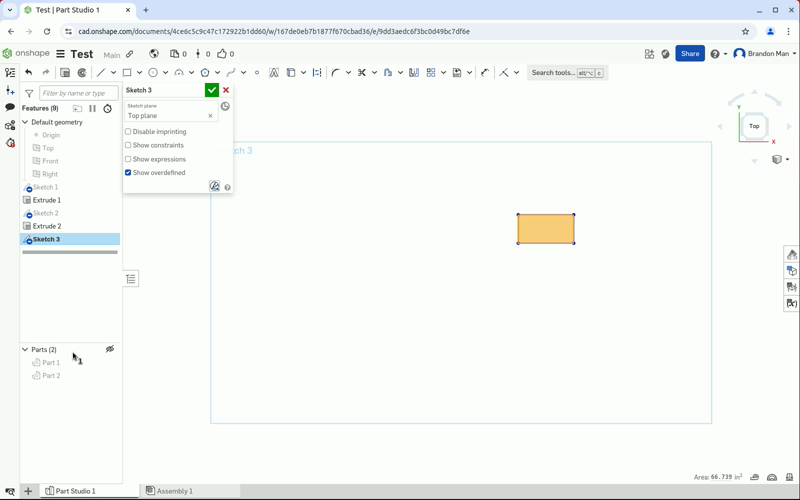
key(shift+y)
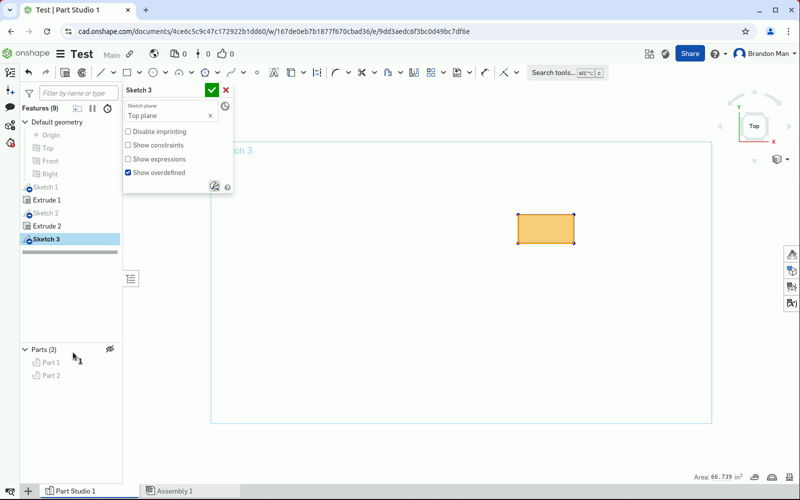
key(shift+e)
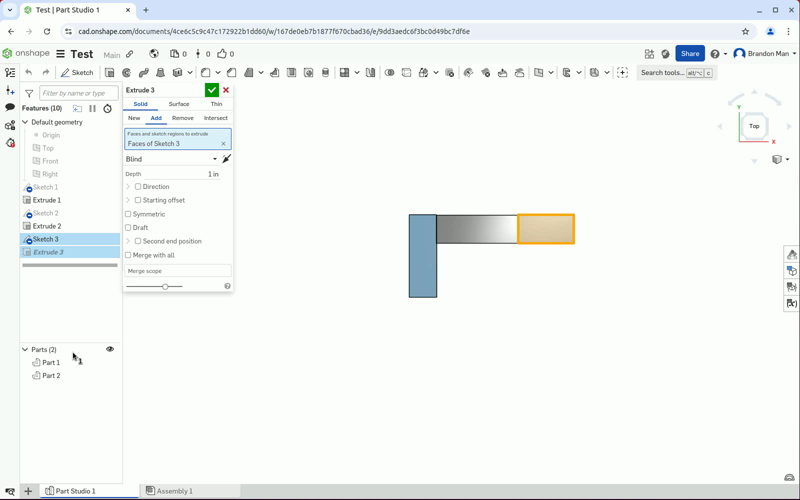
mouse_move(143, 106)
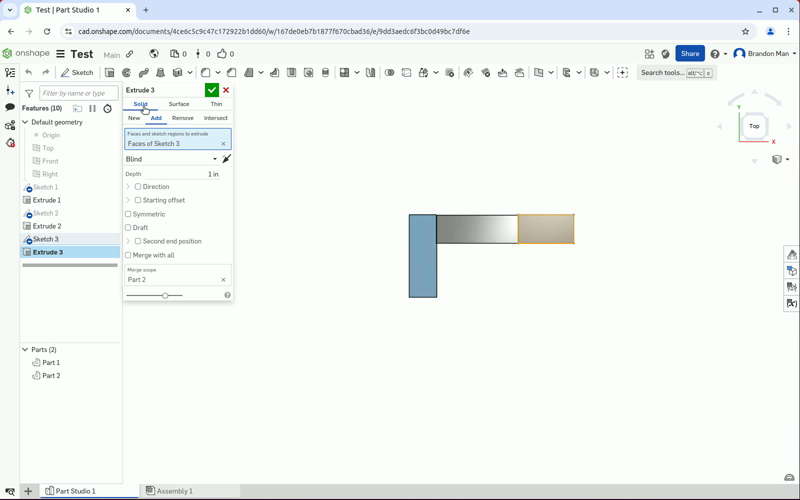
click(143, 106)
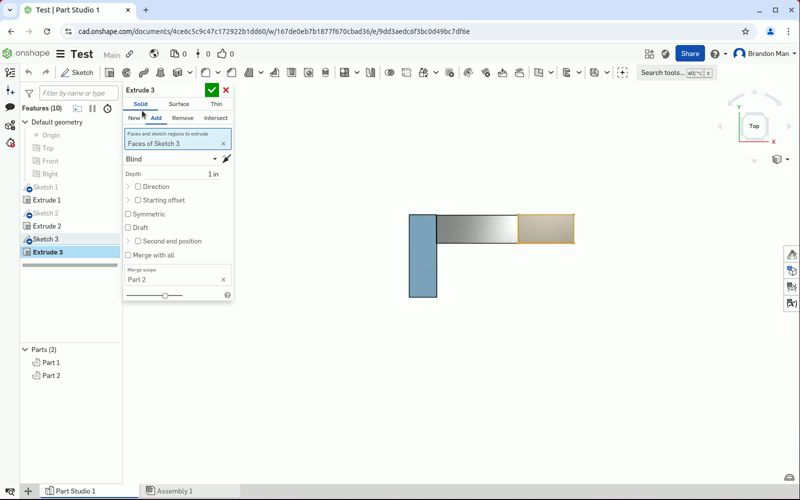
mouse_move(137, 120)
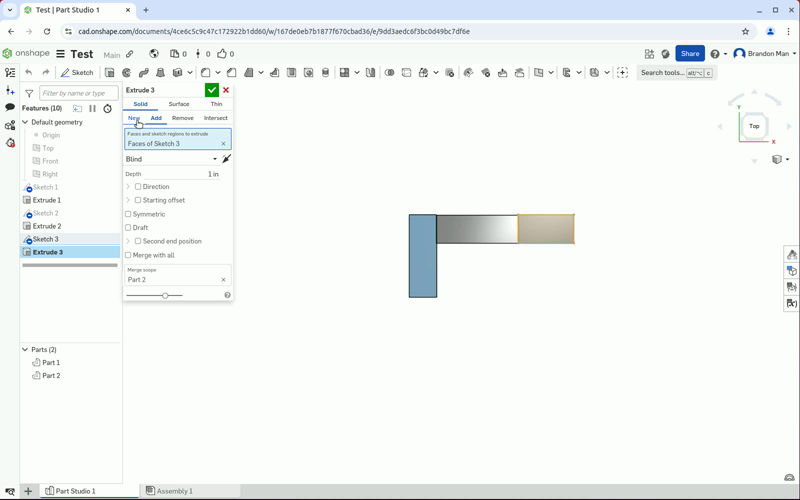
click(137, 120)
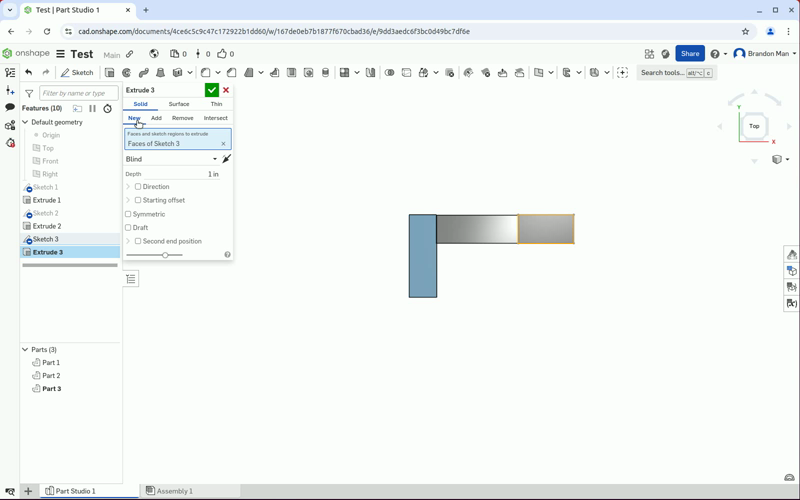
key(tab, 4)
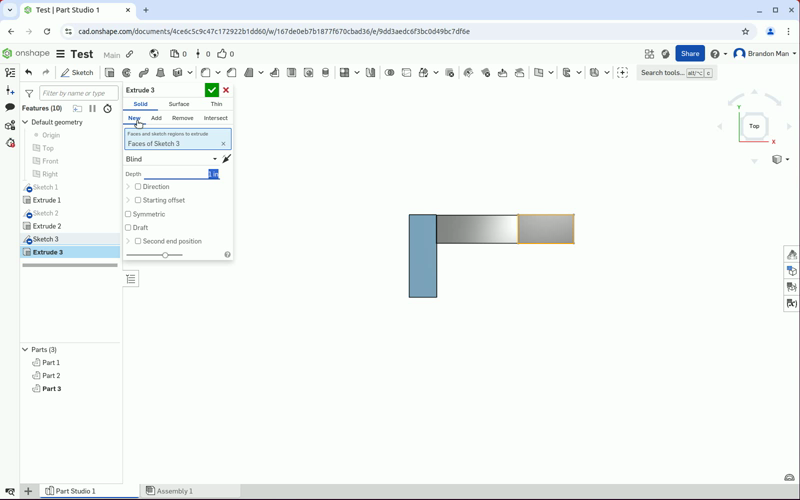
text(5.536)
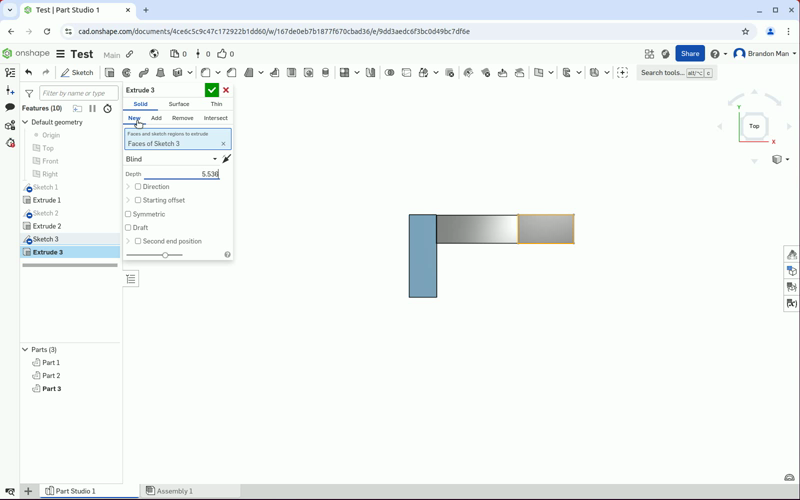
key(enter)
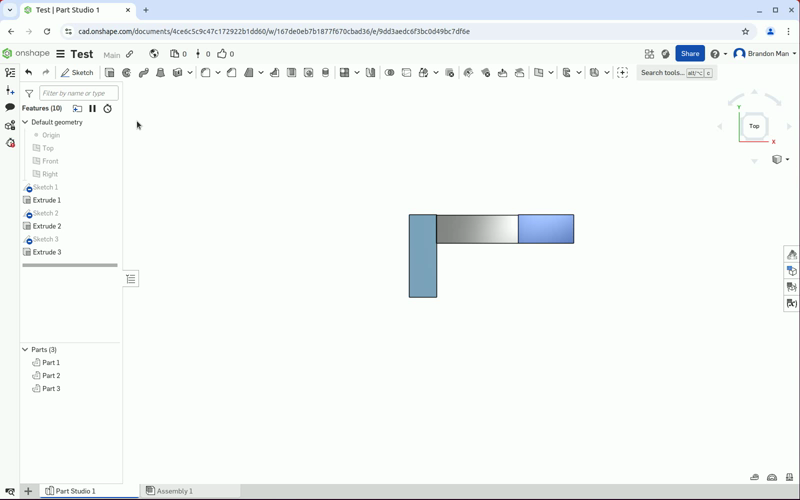
key(shift+h)
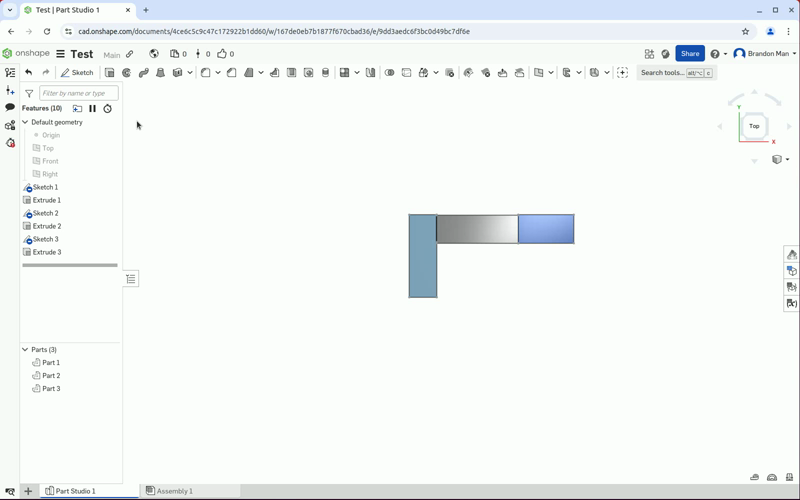
key(shift+h)
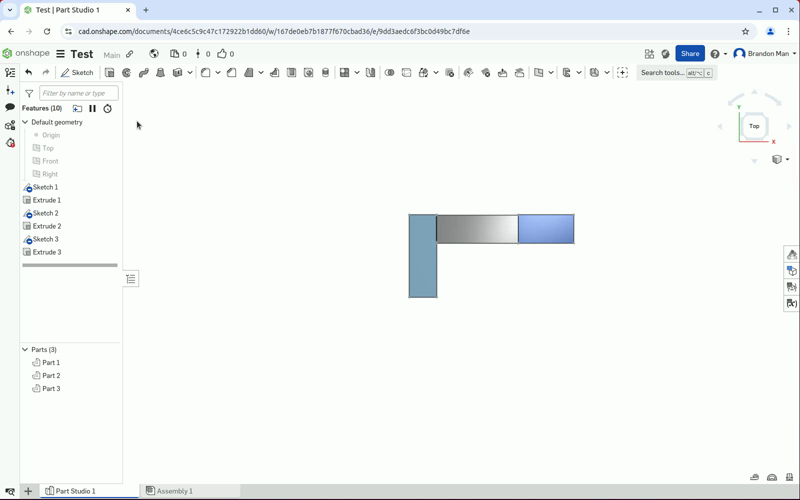
key(shift+7)
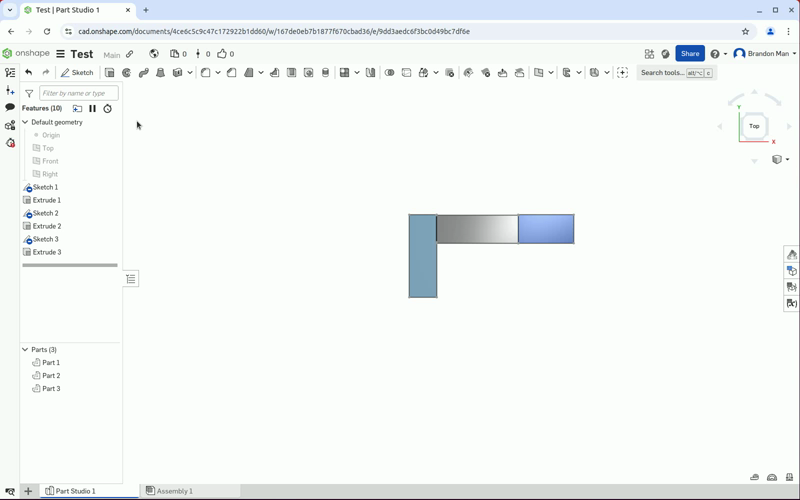
key(up, 3)
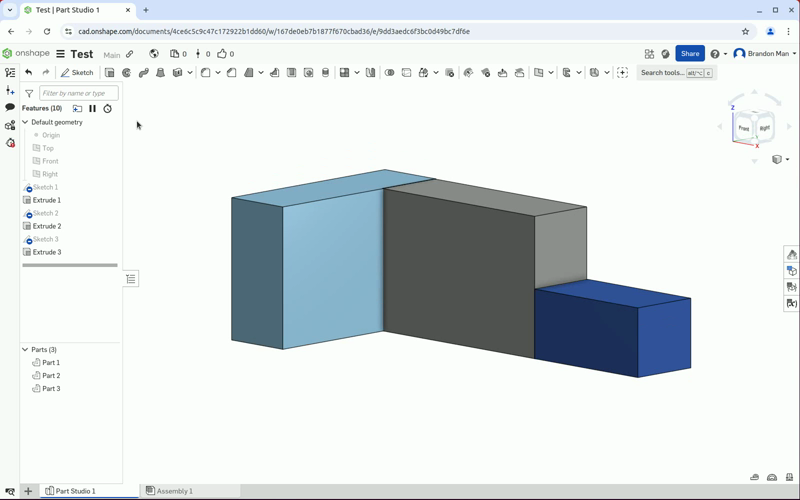
key(left, 3)
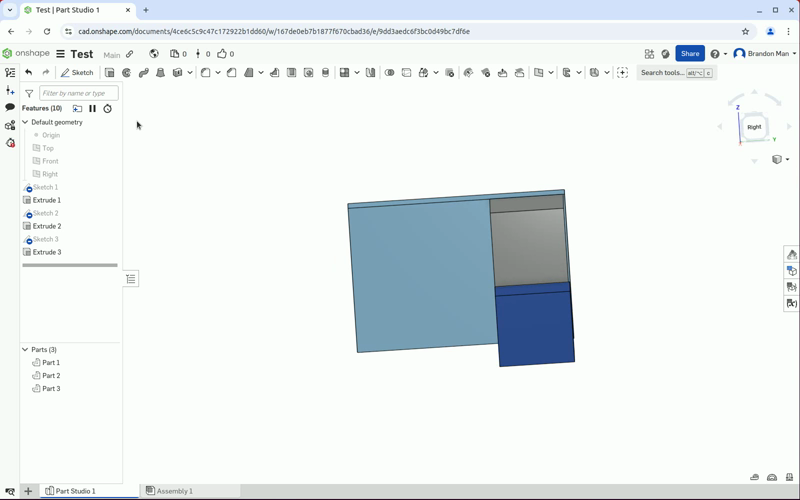
key(right, 3)
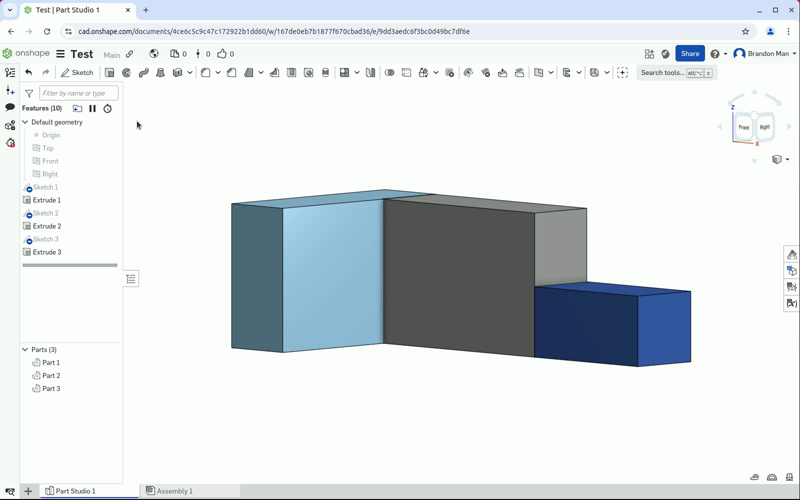
key(down, 3)
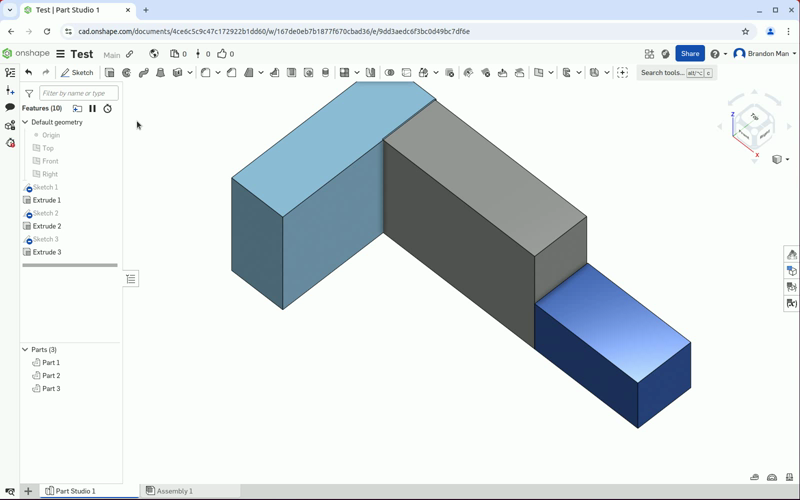
mouse_move(73, 189)
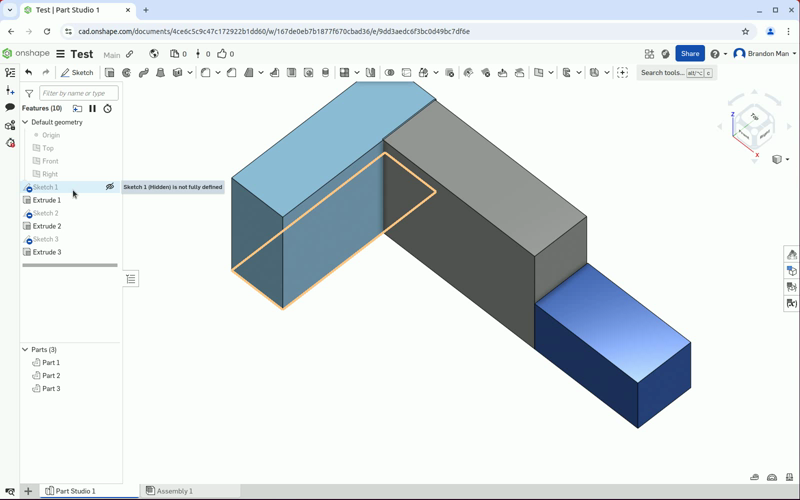
click(73, 189)